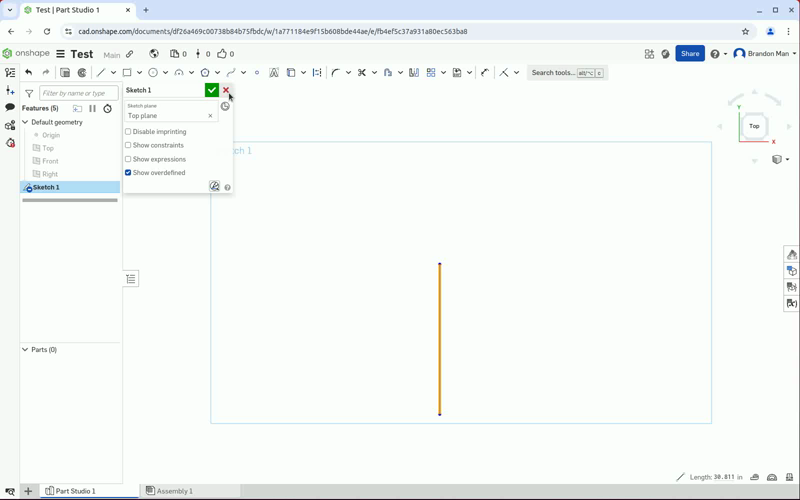
key(shift+h)
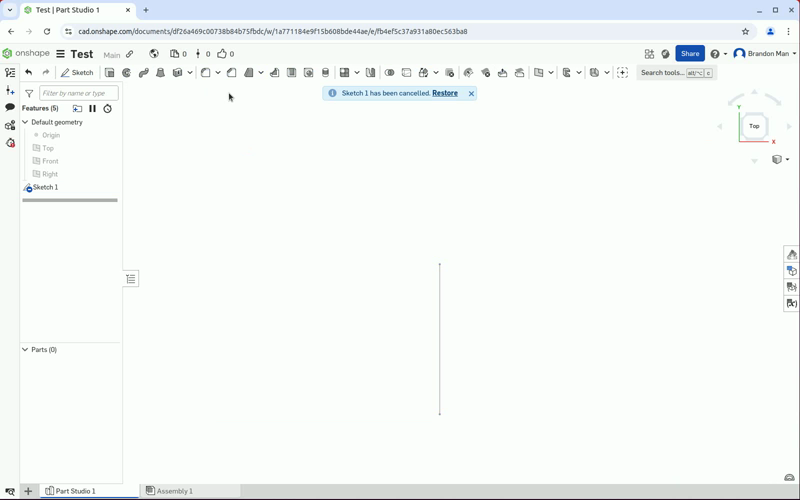
key(shift+s)
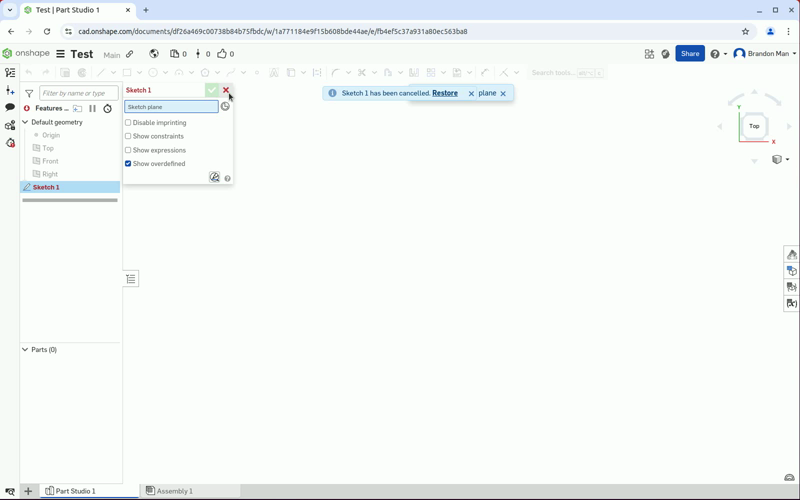
mouse_move(73, 150)
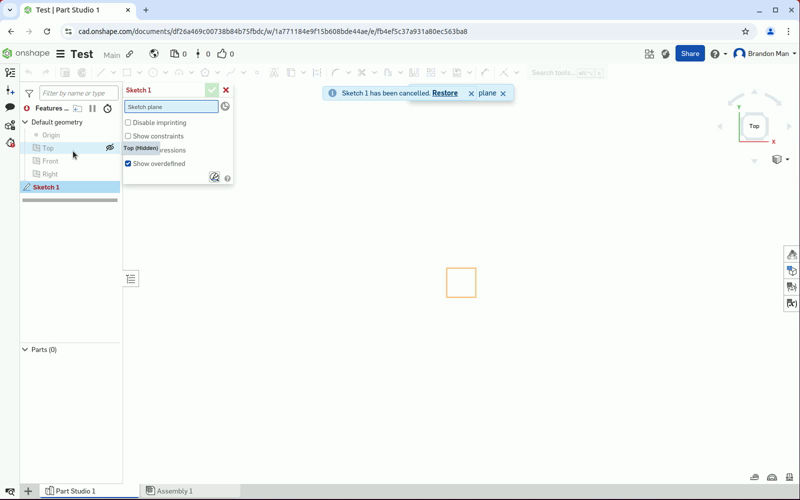
click(73, 150)
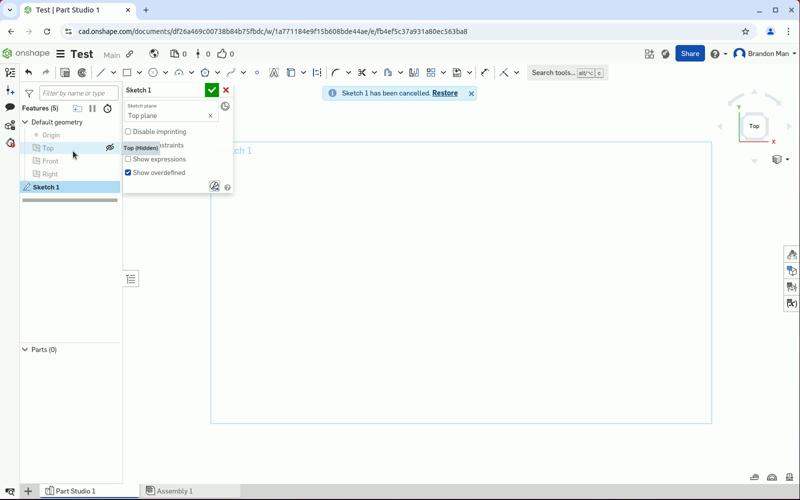
mouse_move(73, 352)
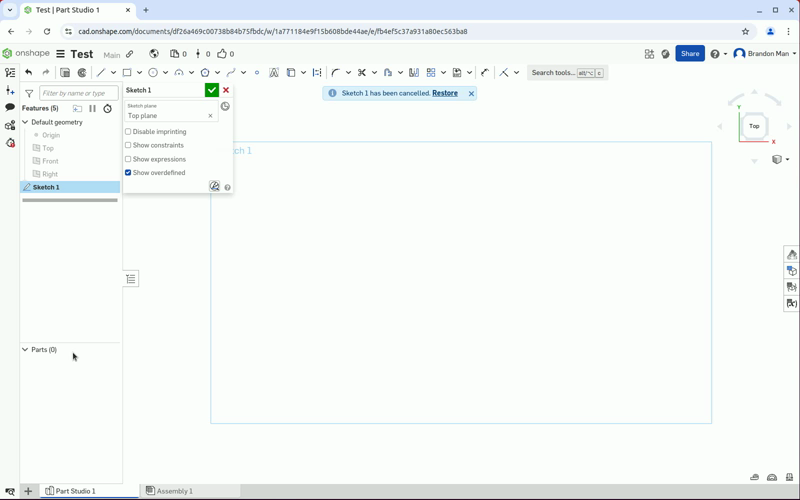
key(y)
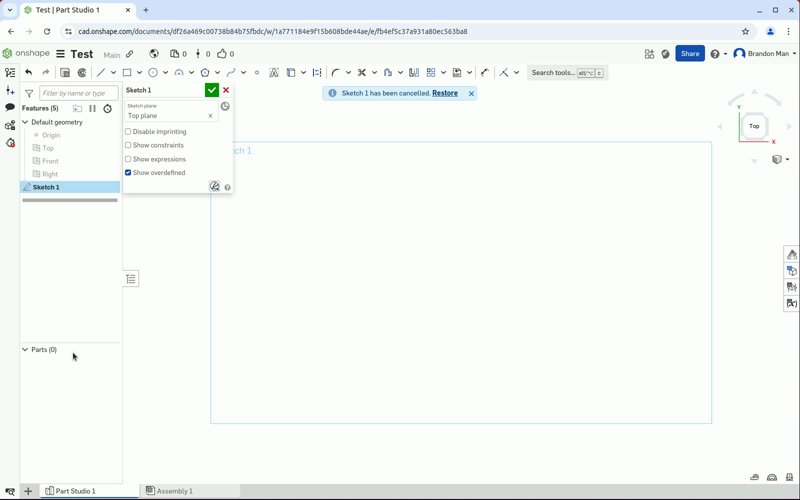
key(l)
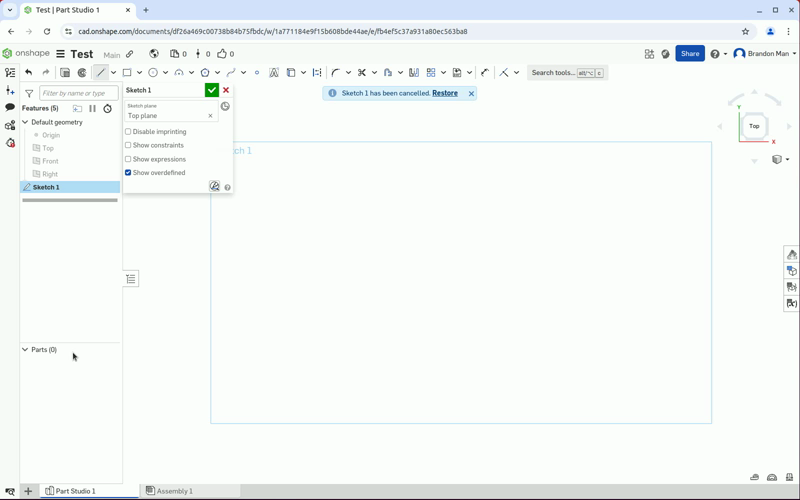
key_down(shift)
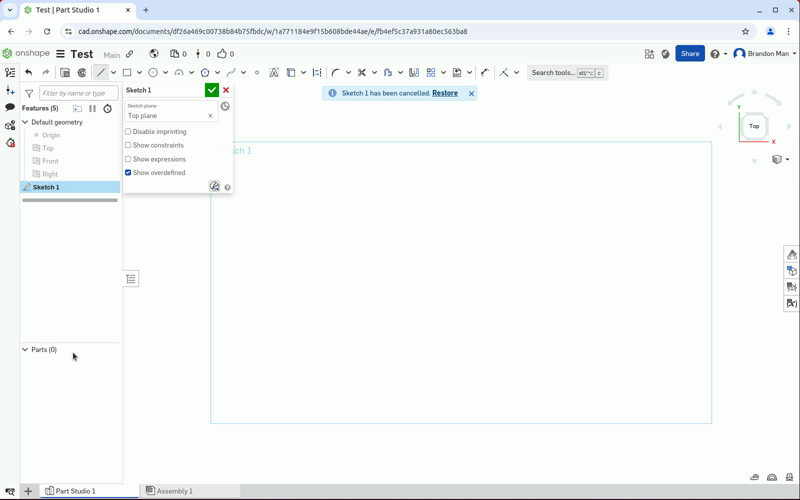
mouse_move(416, 327)
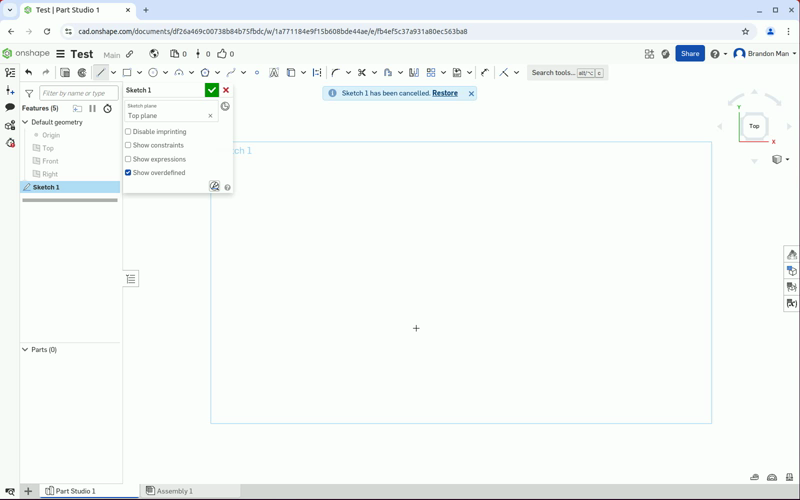
click(416, 327)
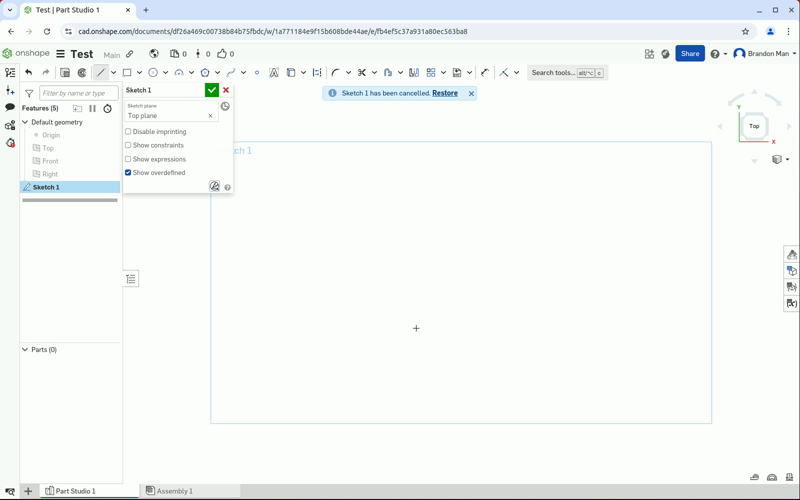
key_up(shift)
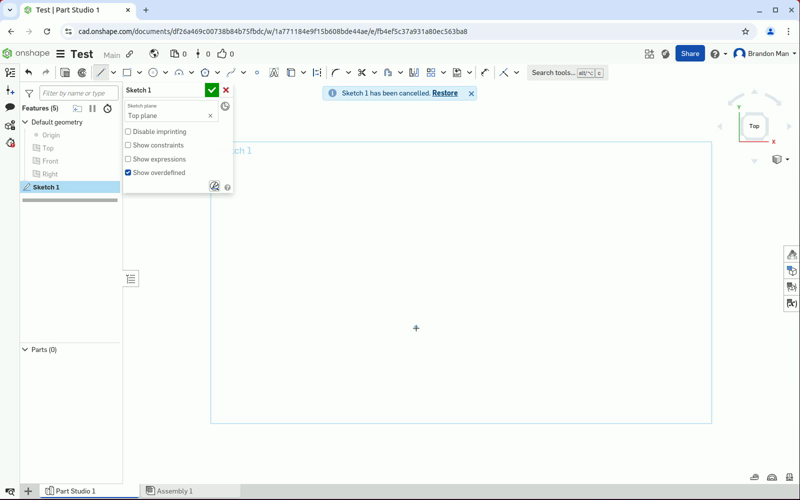
key_down(shift)
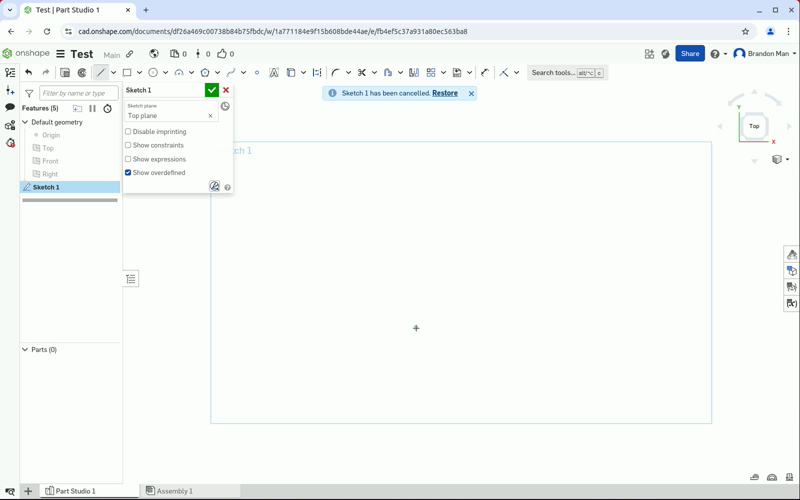
mouse_move(506, 327)
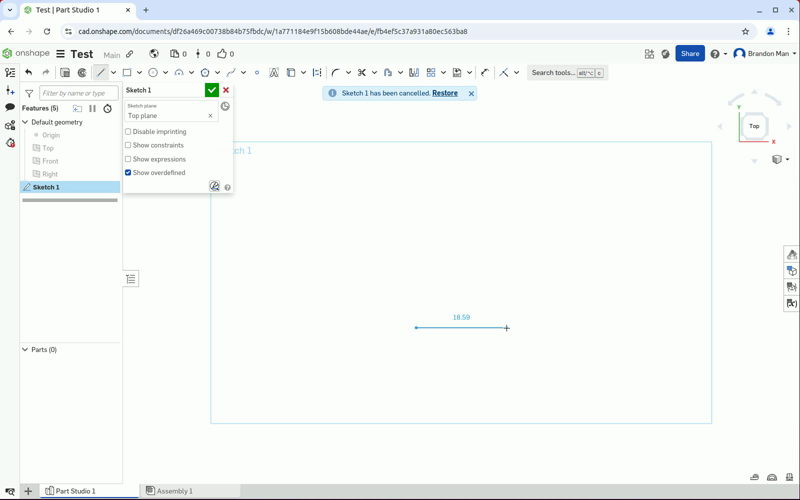
click(506, 327)
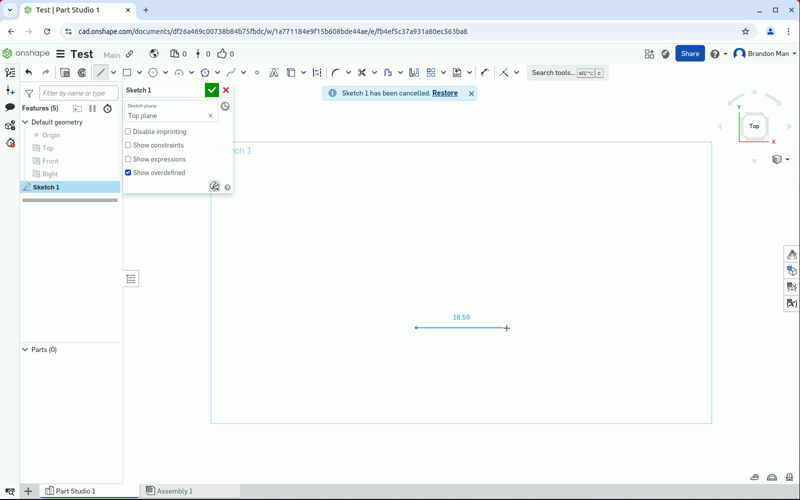
key_up(shift)
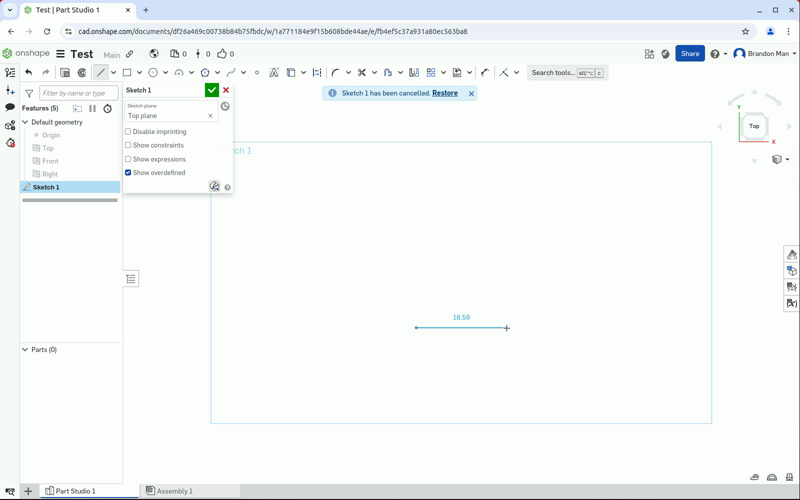
key_down(shift)
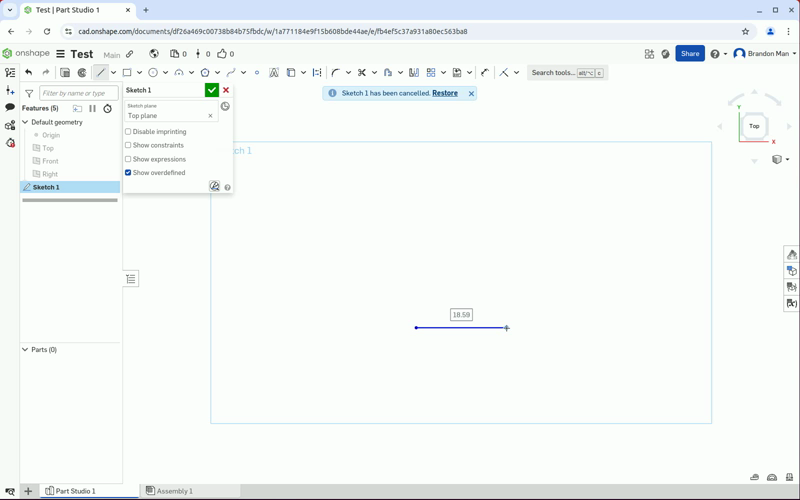
mouse_move(506, 237)
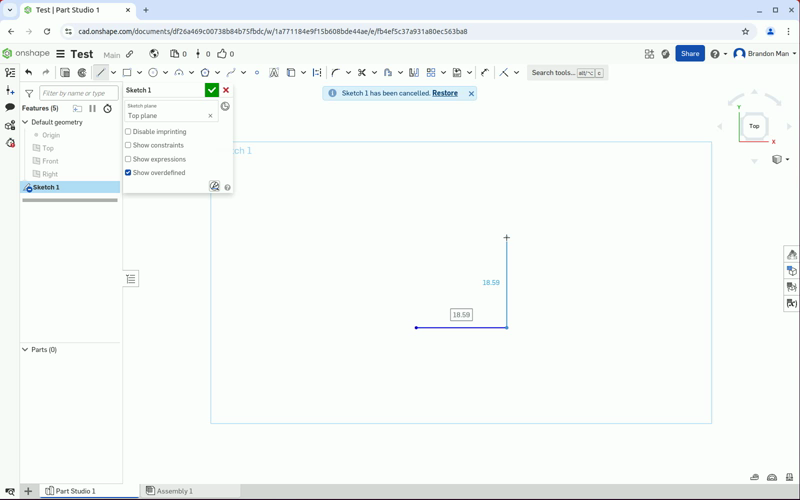
click(506, 237)
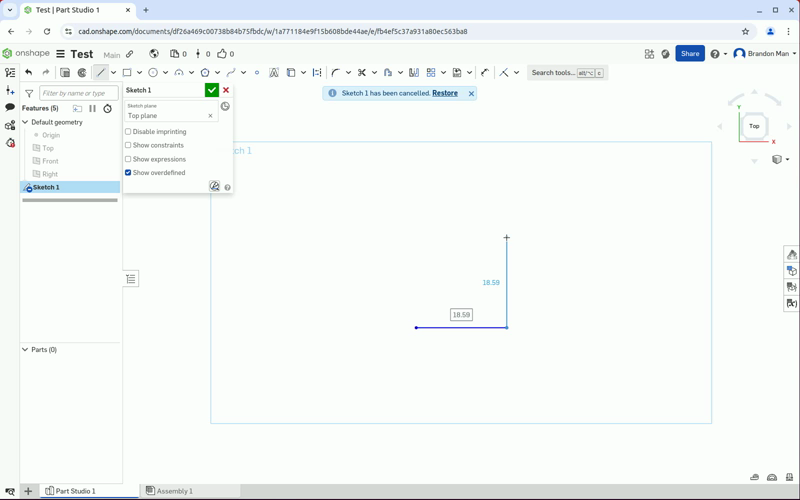
key_up(shift)
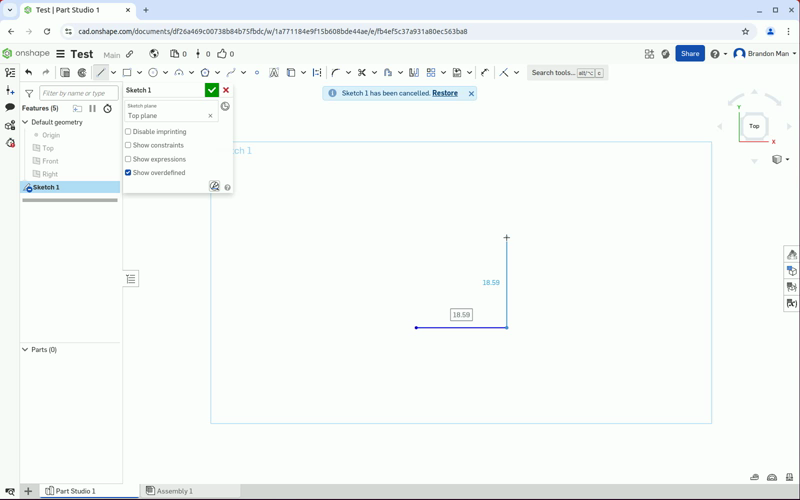
key_down(shift)
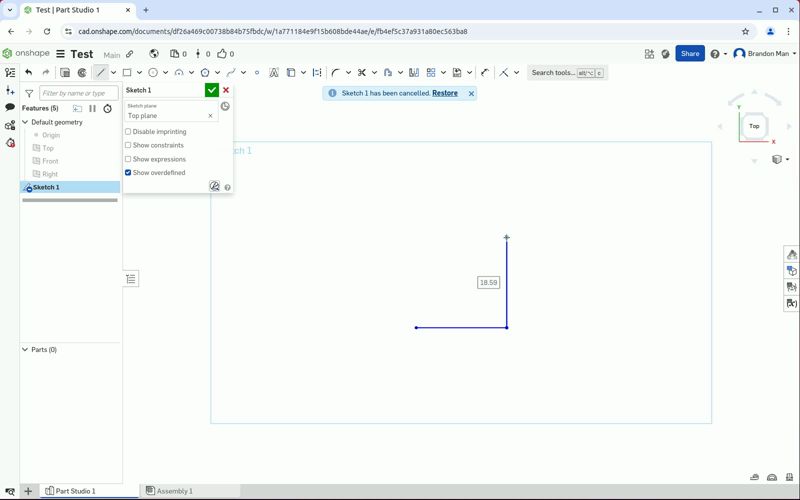
mouse_move(416, 237)
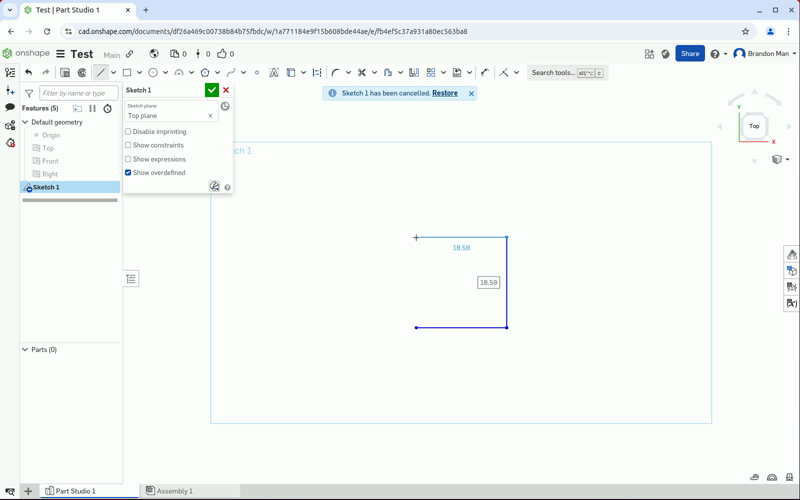
click(416, 237)
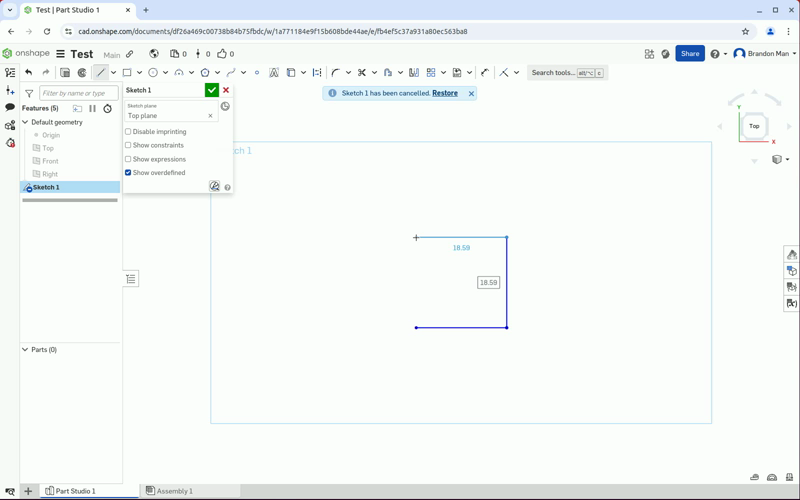
key_up(shift)
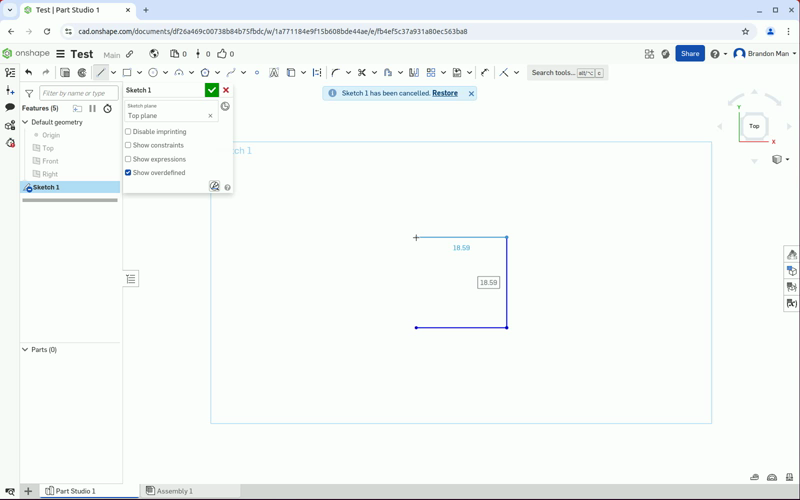
key_down(shift)
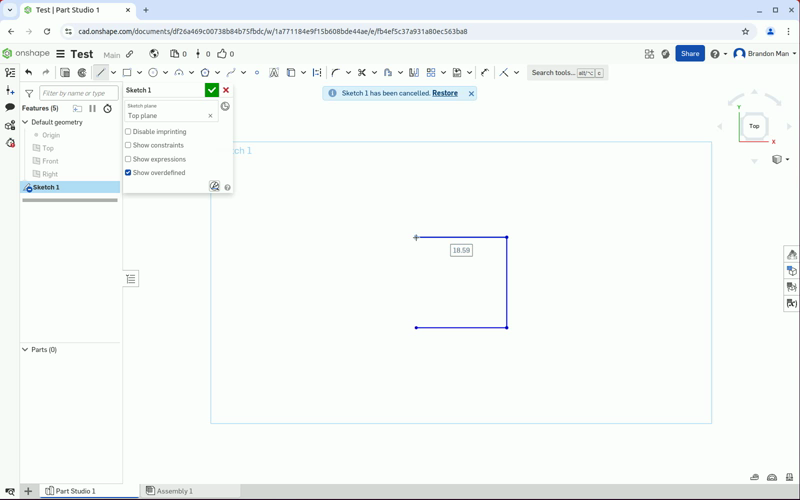
mouse_move(416, 327)
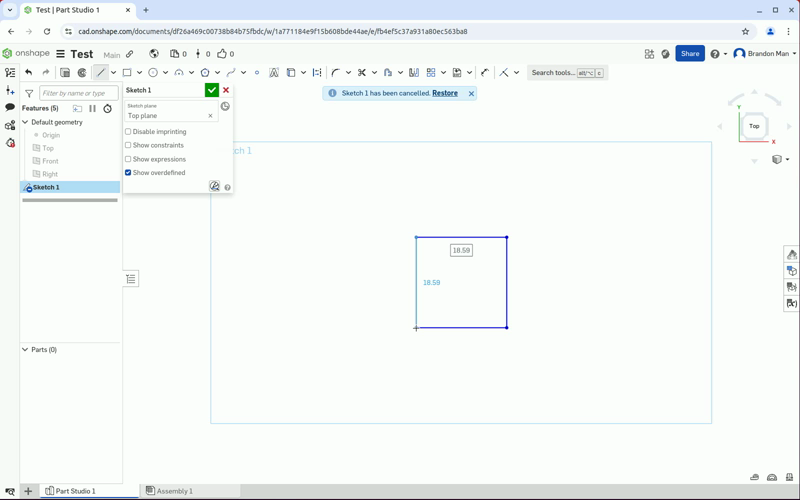
key_up(shift)
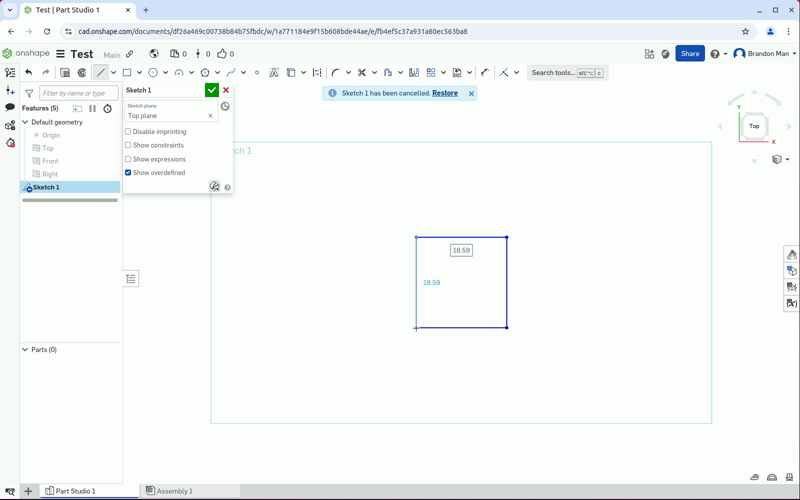
click(416, 327)
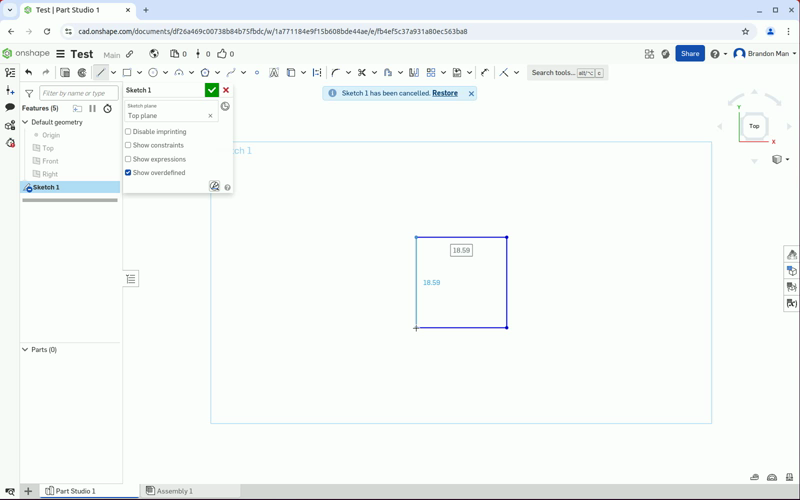
key(esc)
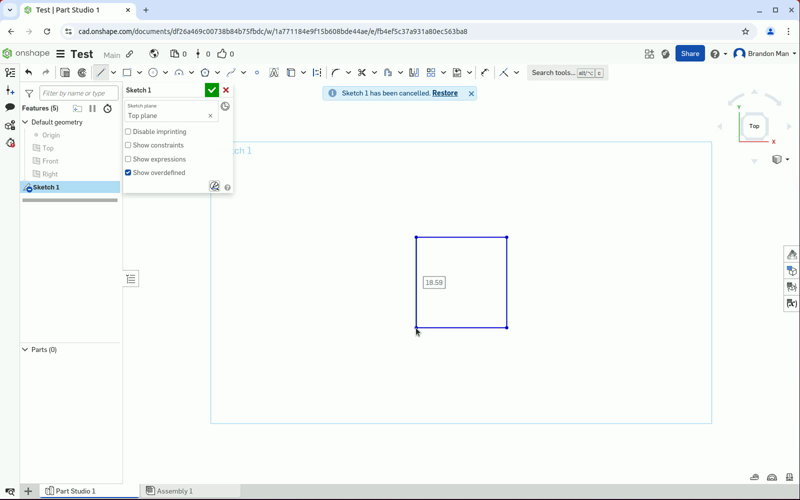
mouse_move(479, 270)
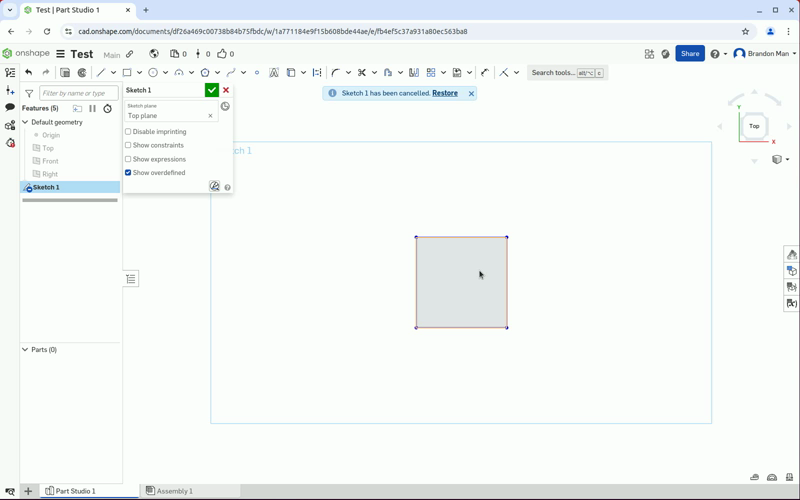
click(479, 270)
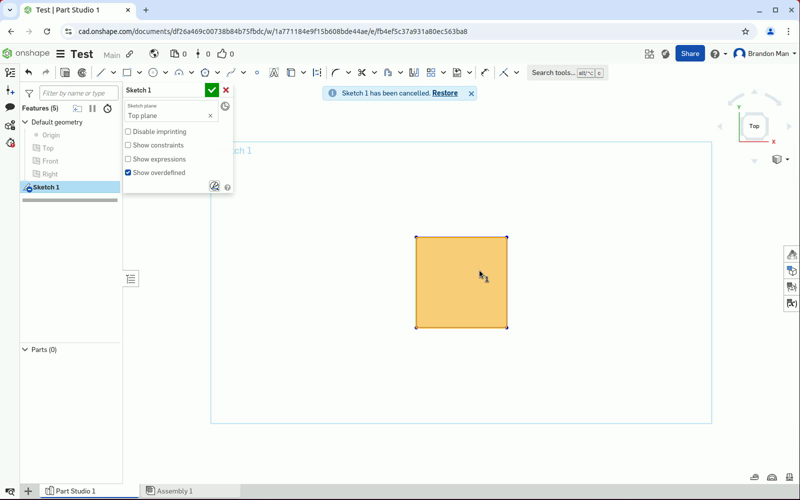
mouse_move(73, 352)
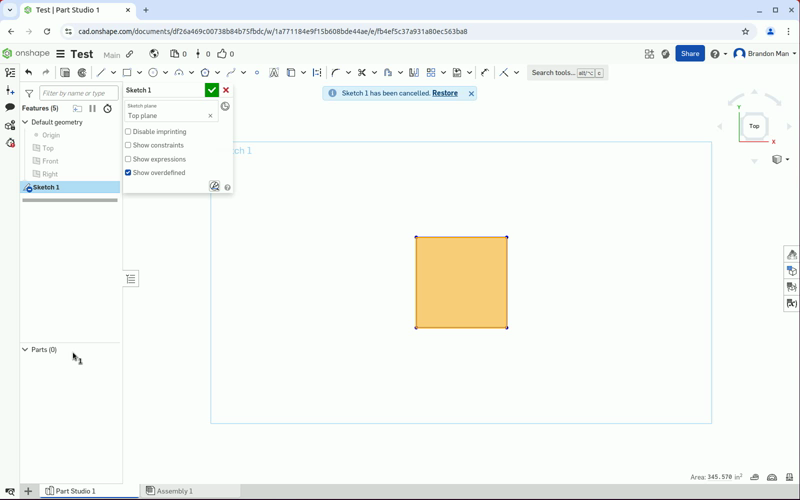
key(shift+y)
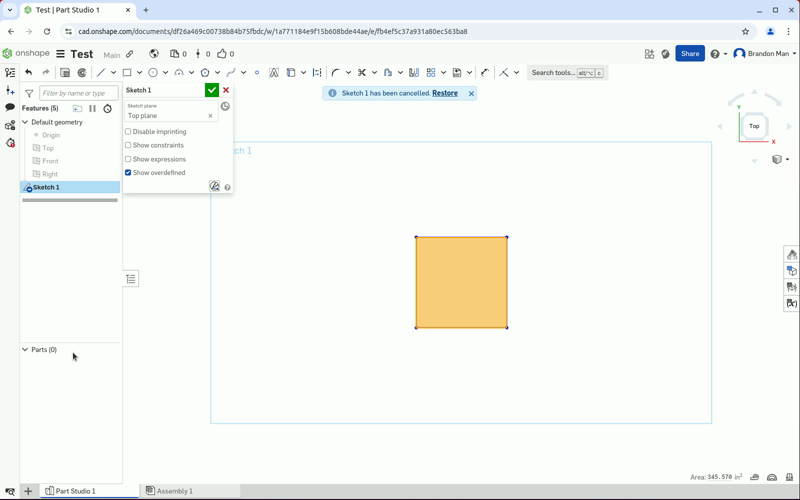
key(shift+e)
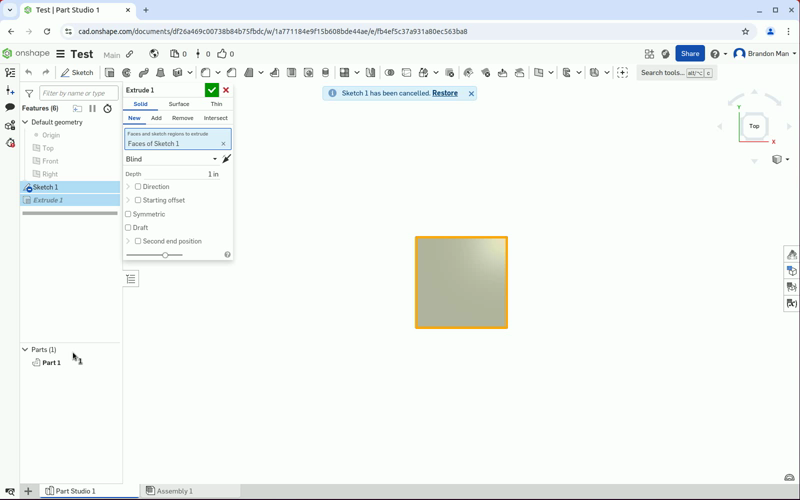
mouse_move(143, 106)
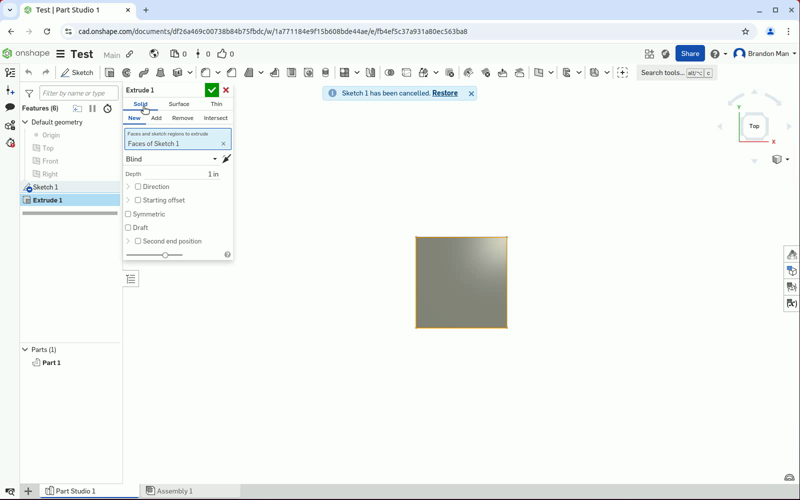
click(143, 106)
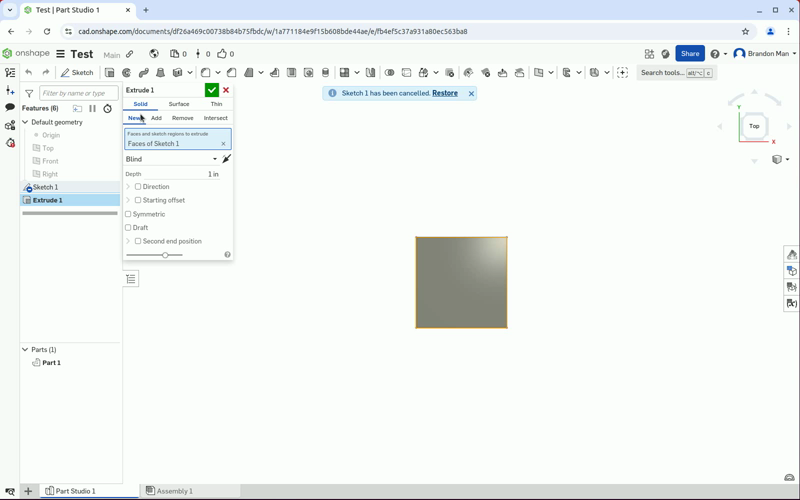
mouse_move(137, 120)
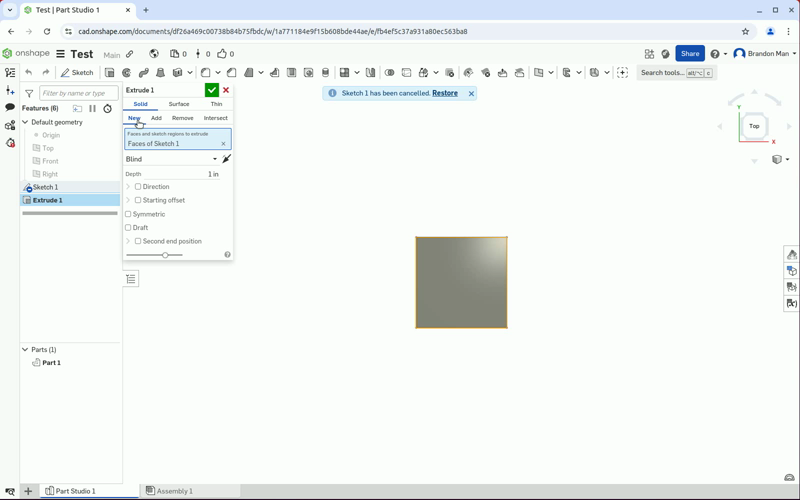
click(137, 120)
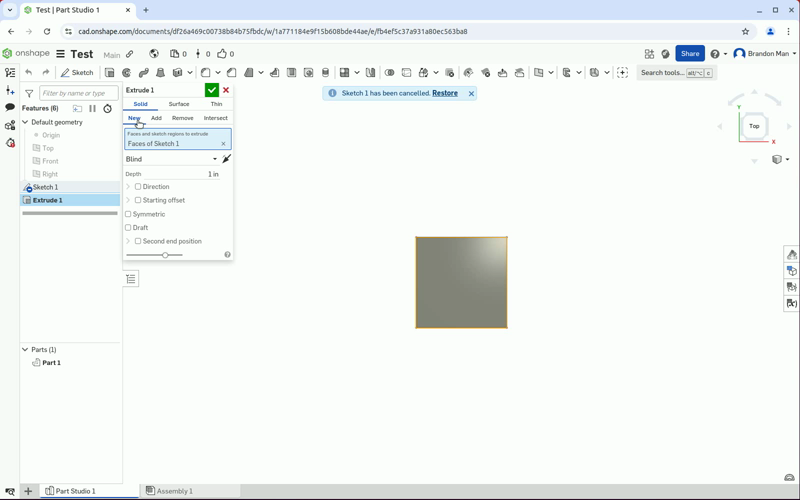
key(tab, 4)
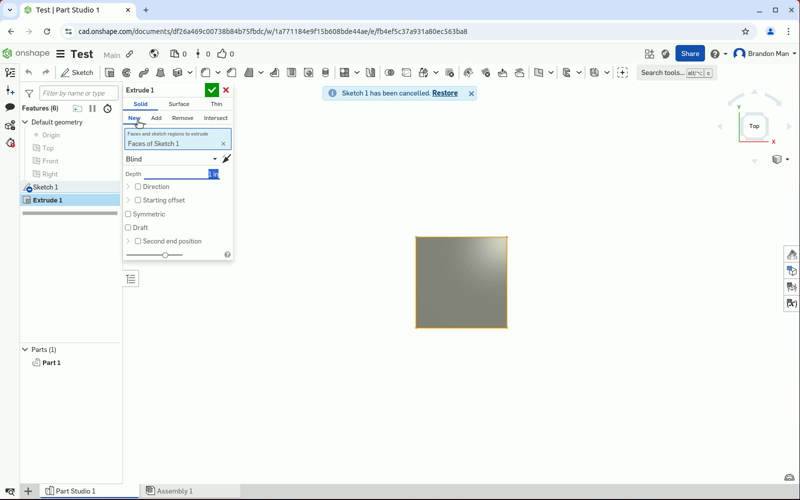
text(2.407)
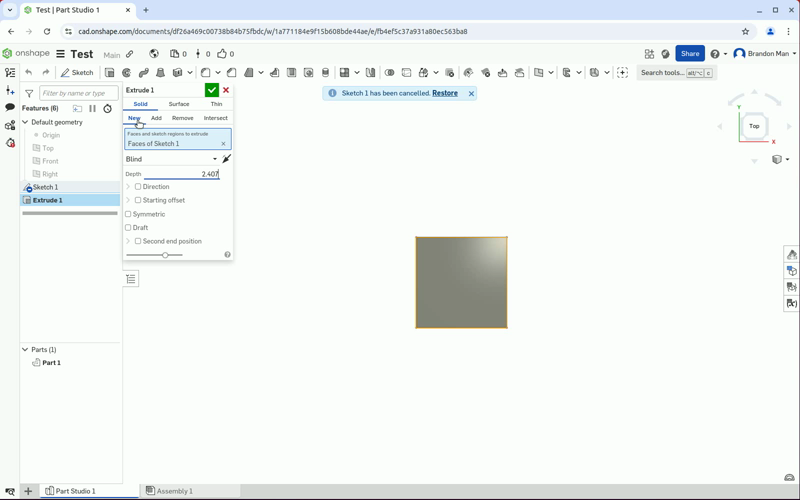
key(enter)
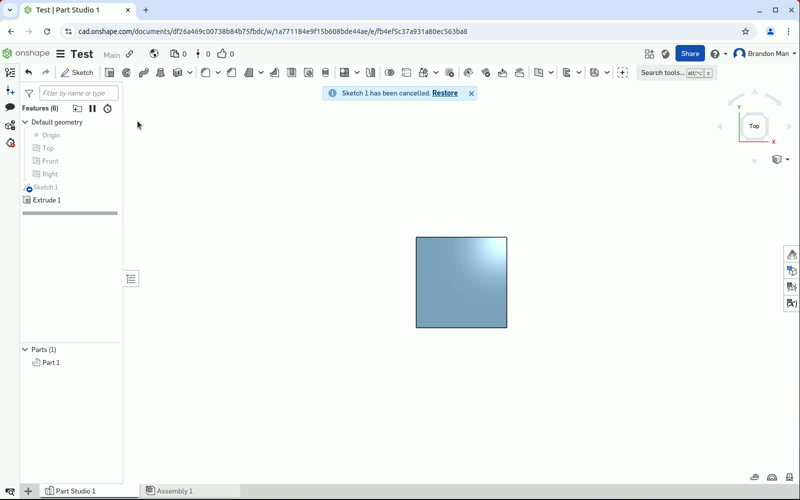
key(shift+h)
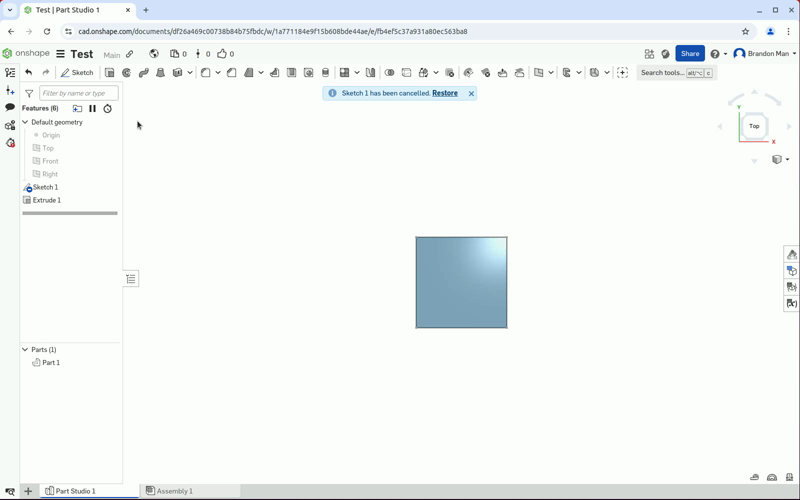
key(shift+h)
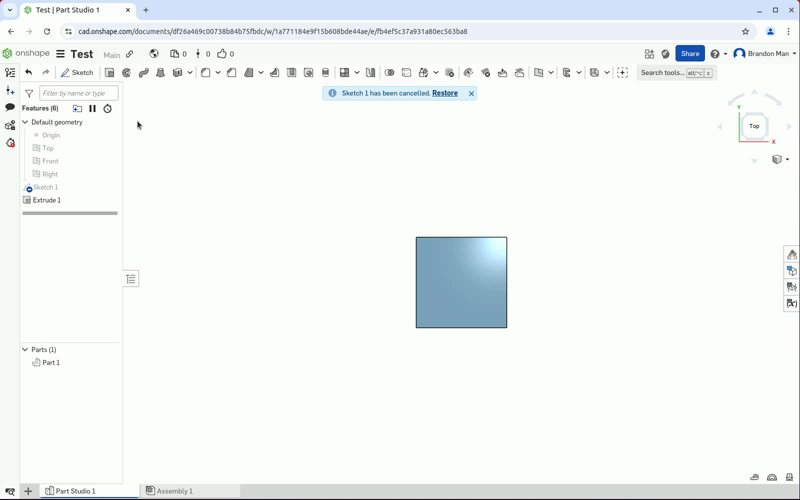
mouse_move(73, 189)
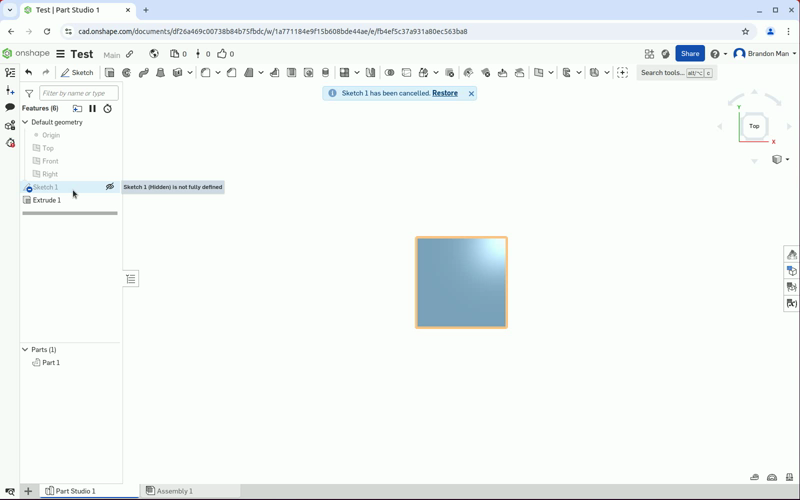
click(73, 189)
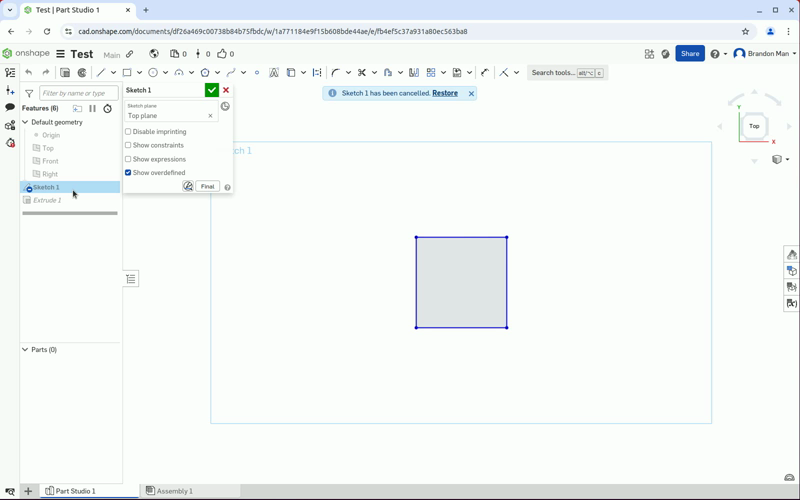
mouse_move(229, 92)
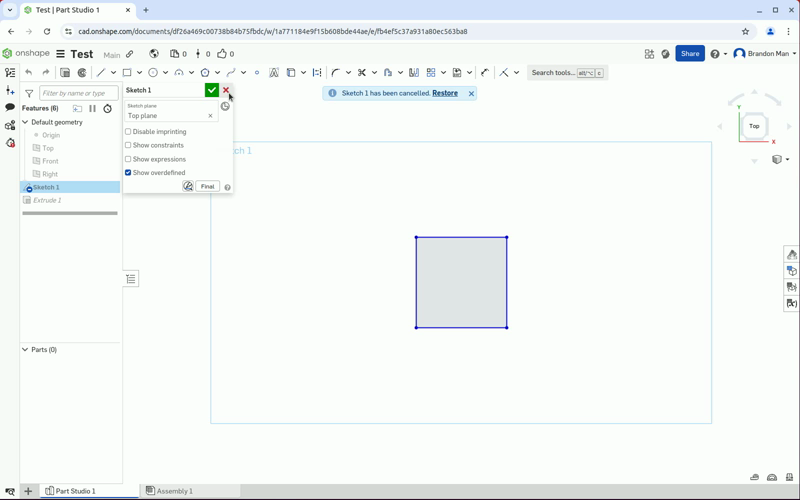
click(229, 92)
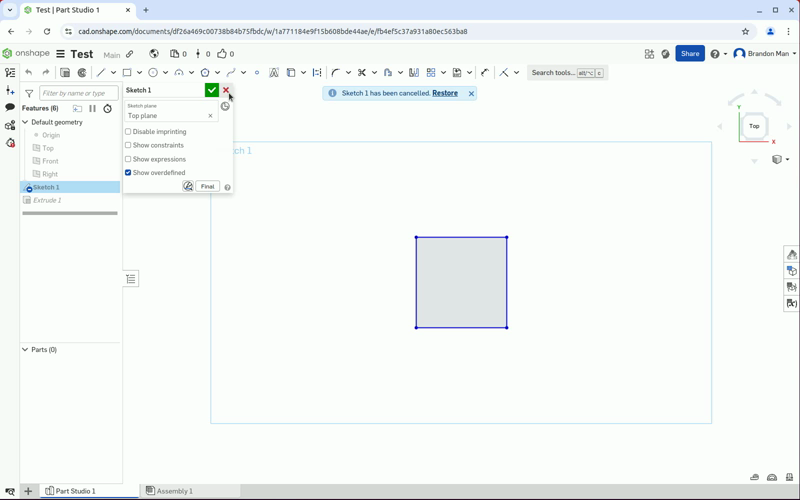
key(shift+s)
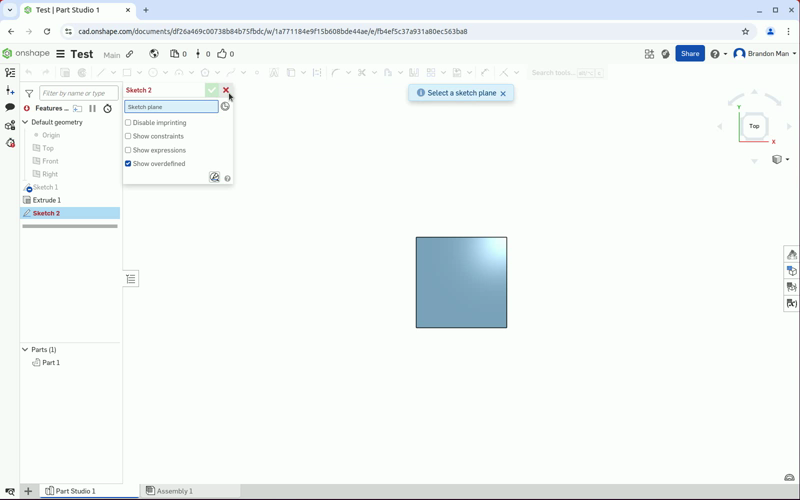
mouse_move(73, 150)
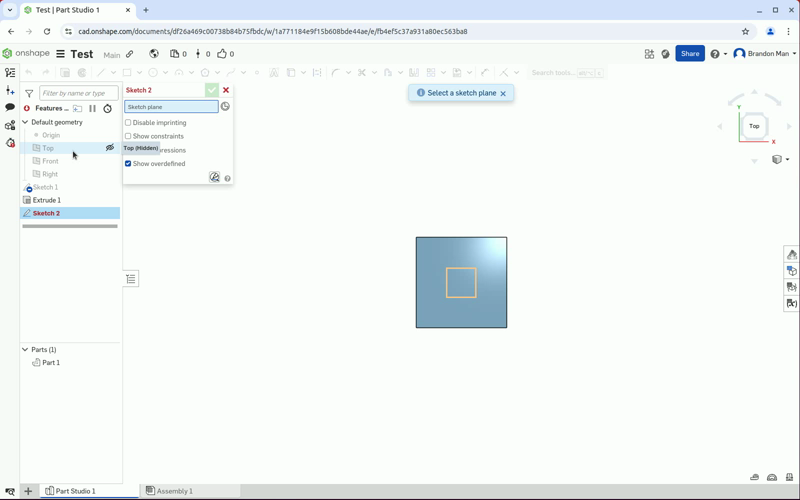
click(73, 150)
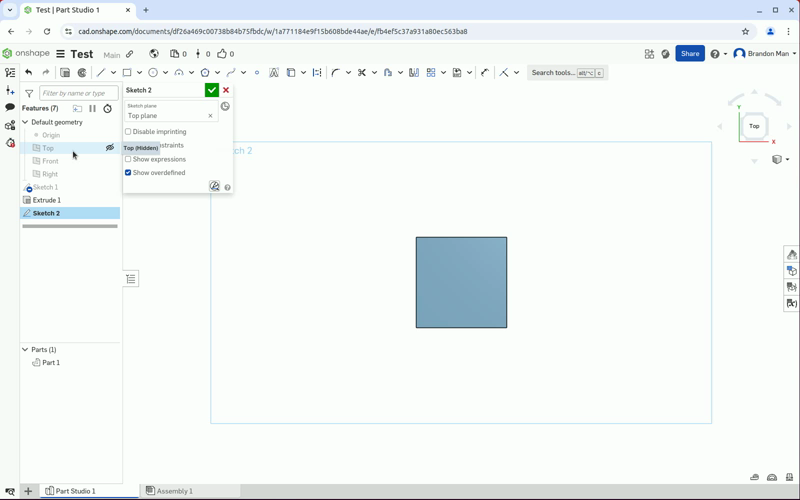
mouse_move(73, 352)
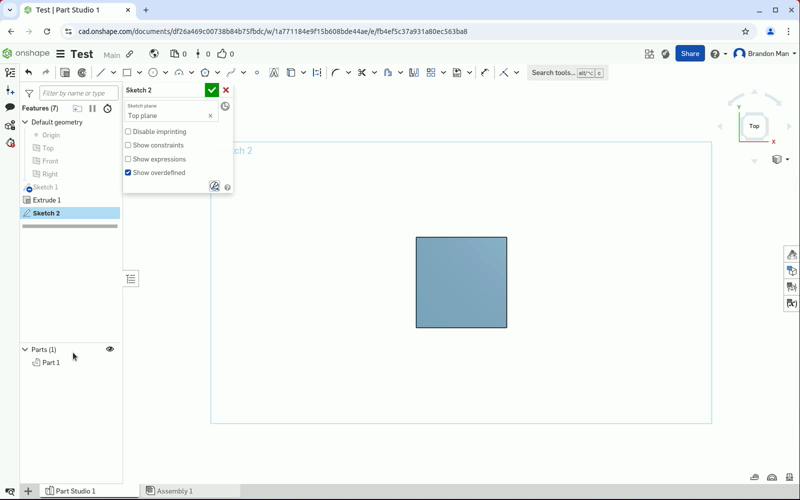
key(y)
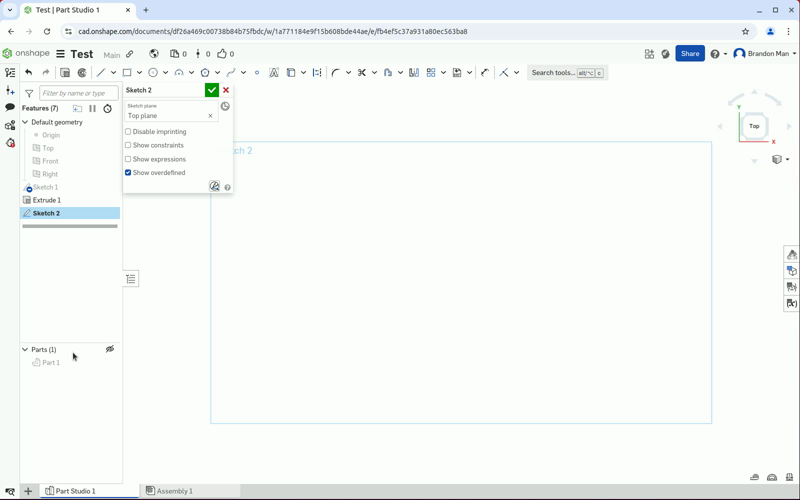
key(l)
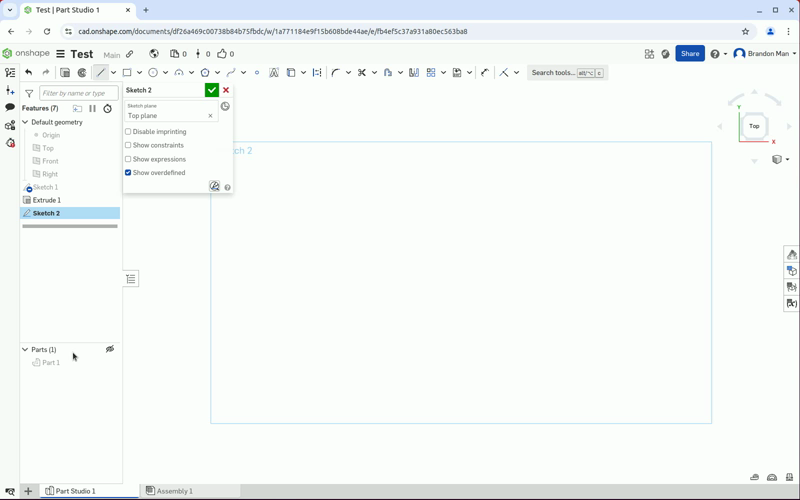
key_down(shift)
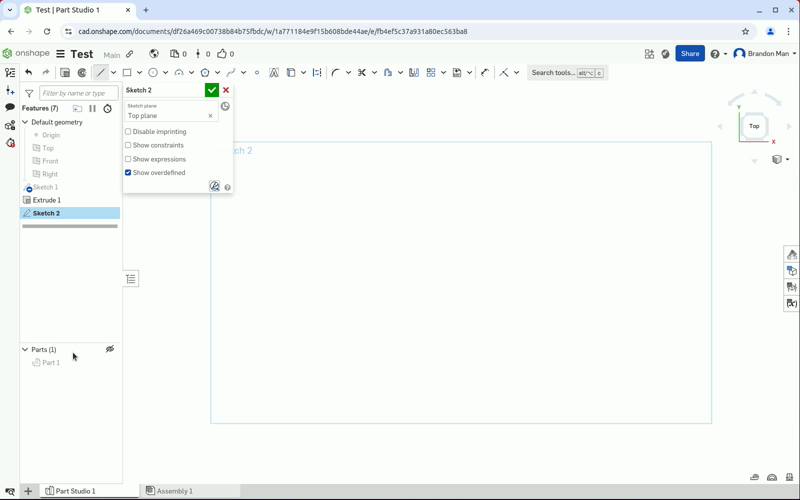
mouse_move(404, 339)
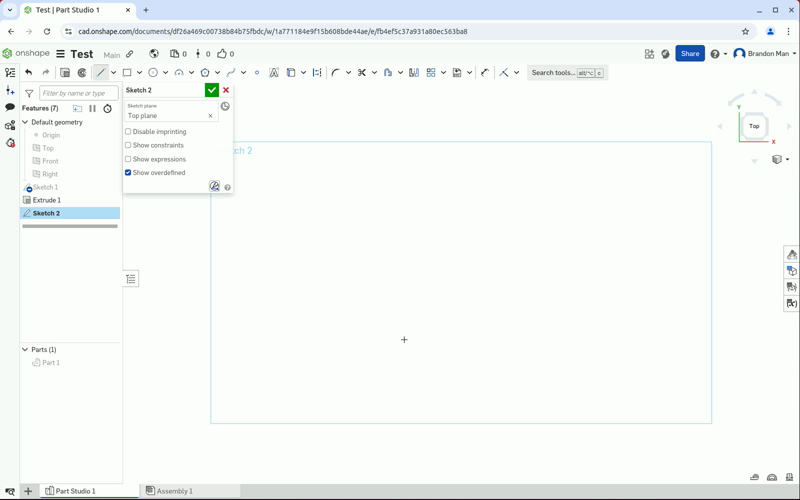
click(404, 339)
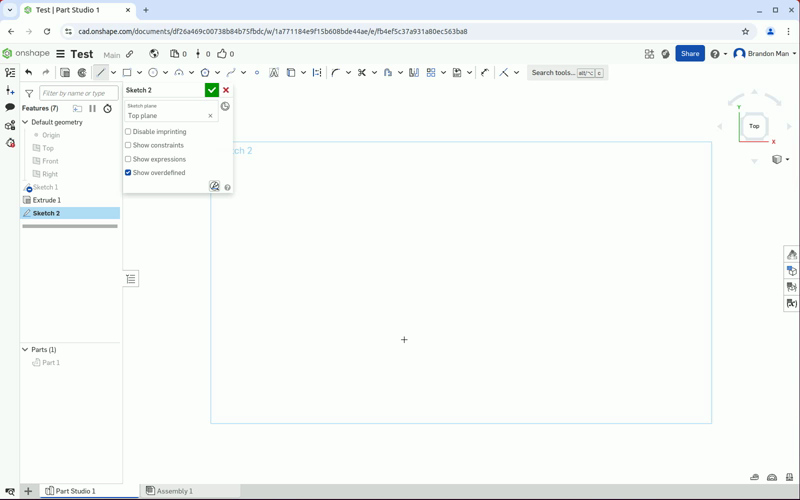
key_up(shift)
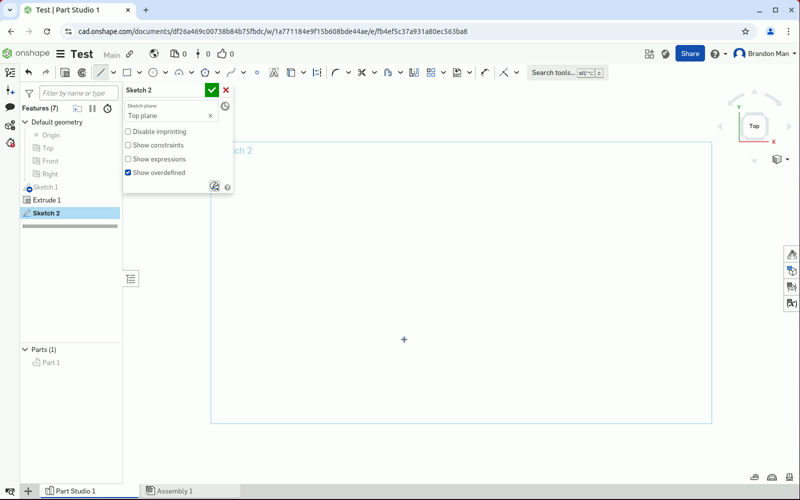
key_down(shift)
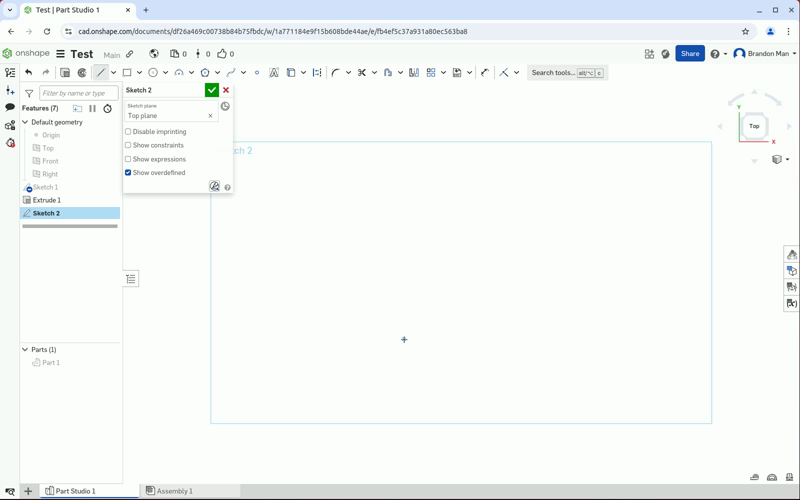
mouse_move(516, 339)
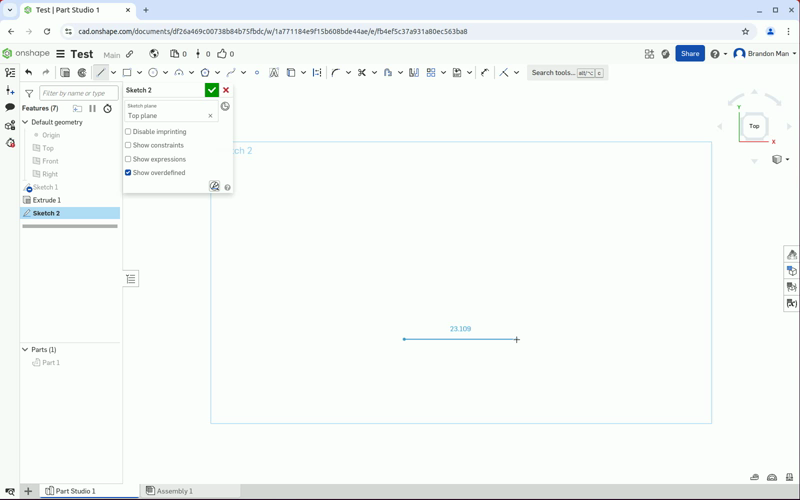
click(516, 339)
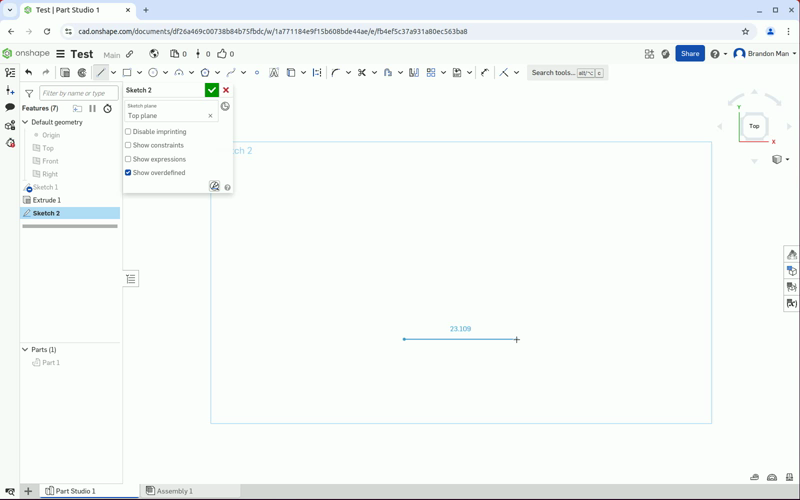
key_up(shift)
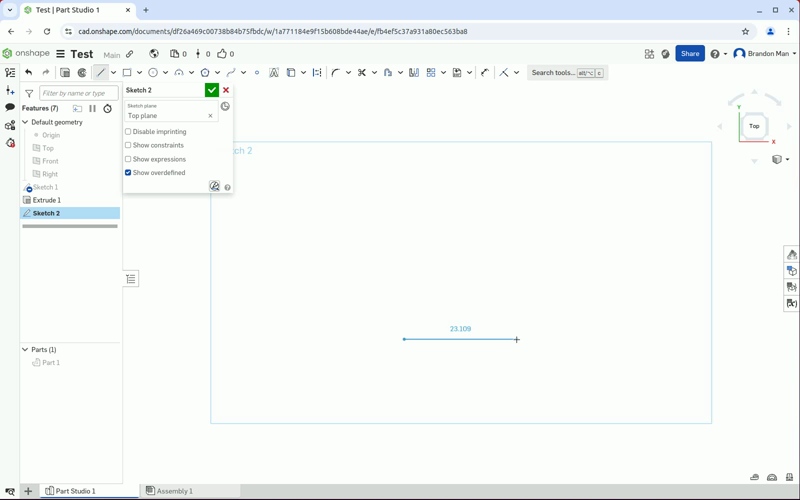
key_down(shift)
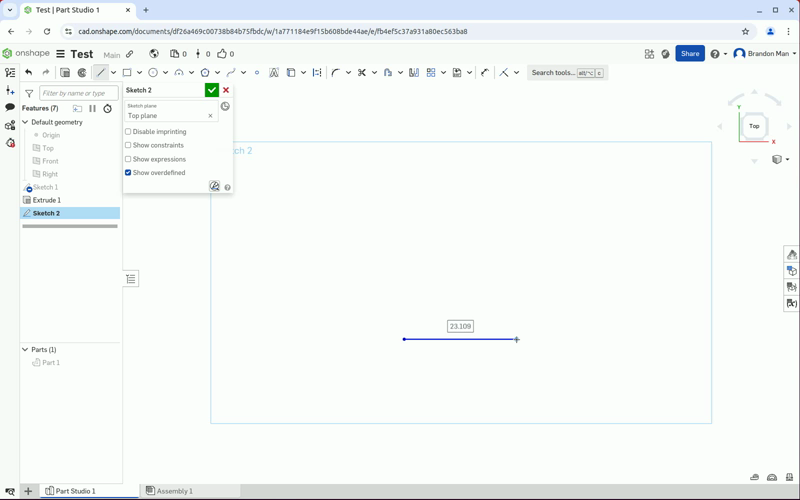
mouse_move(516, 226)
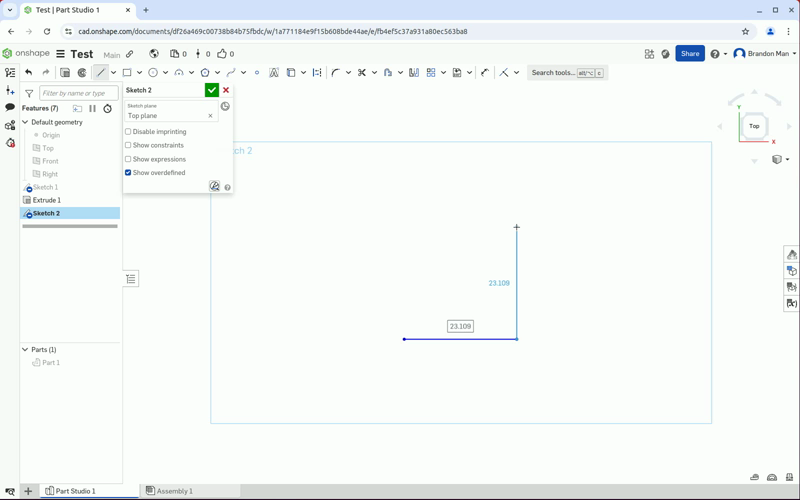
click(516, 226)
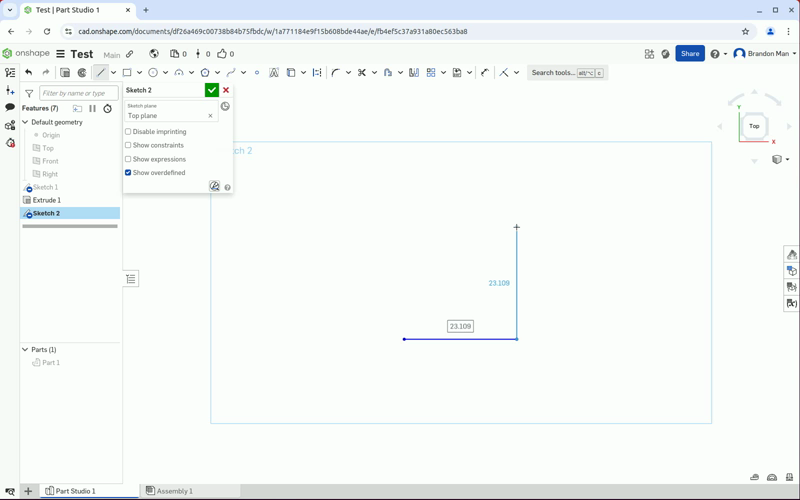
key_up(shift)
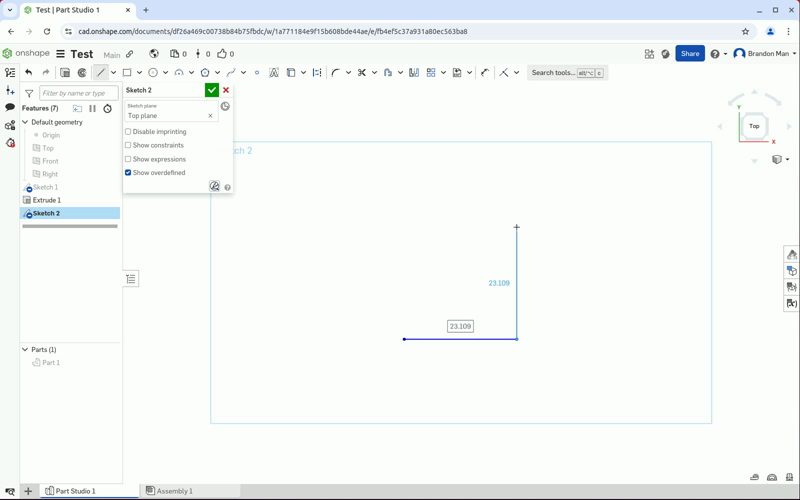
key_down(shift)
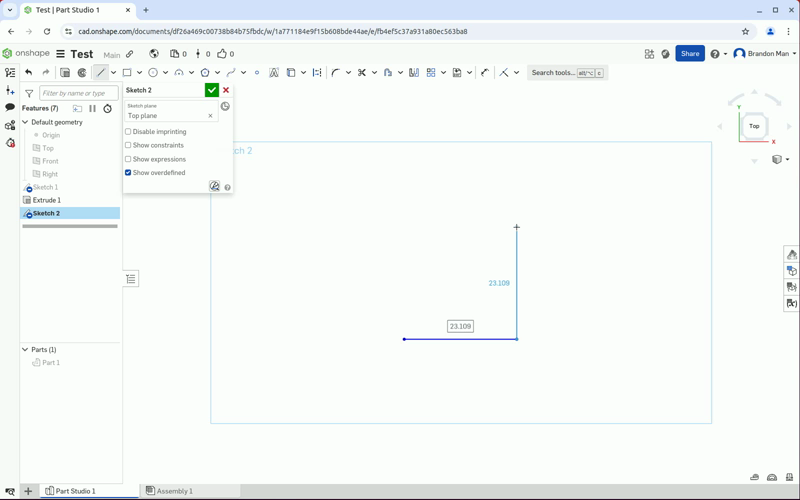
mouse_move(404, 226)
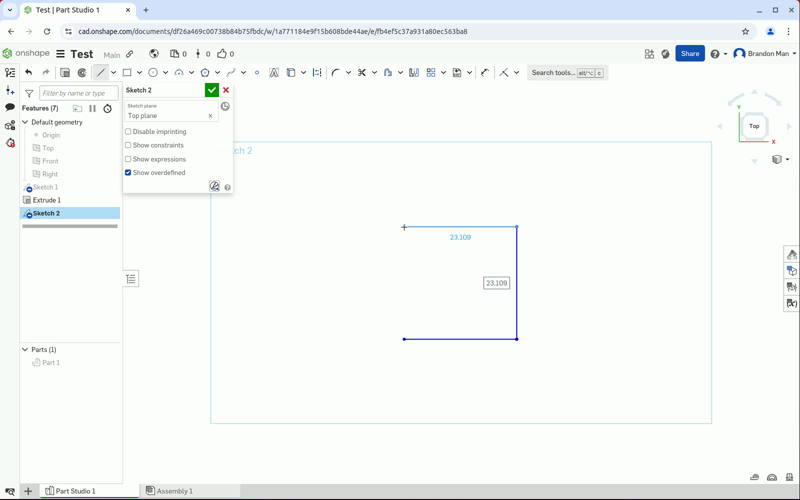
click(404, 226)
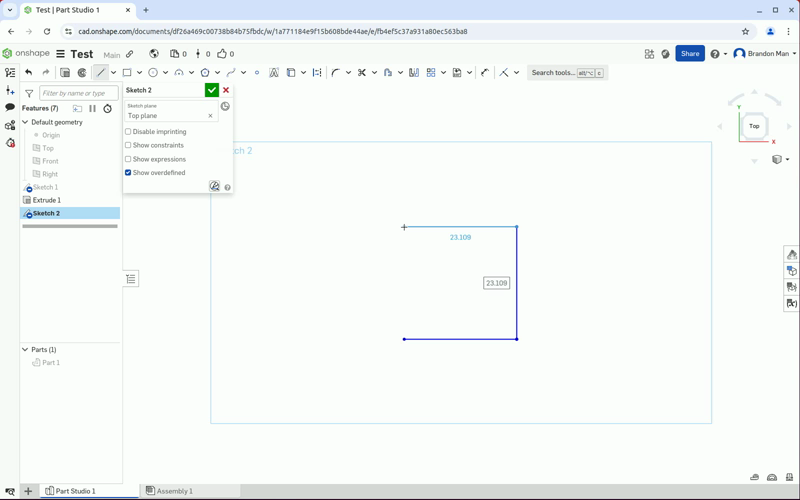
key_up(shift)
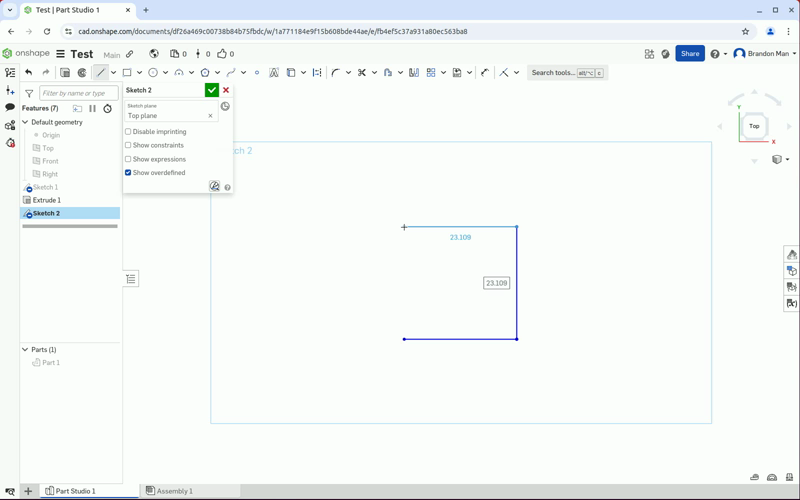
key_down(shift)
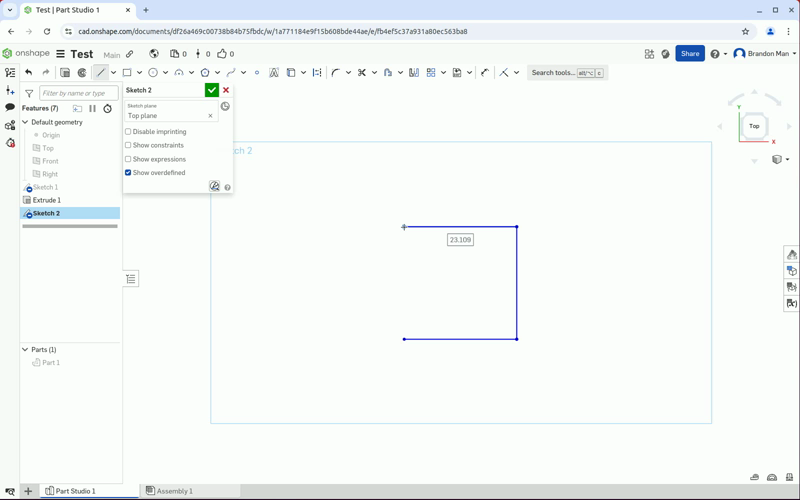
mouse_move(404, 339)
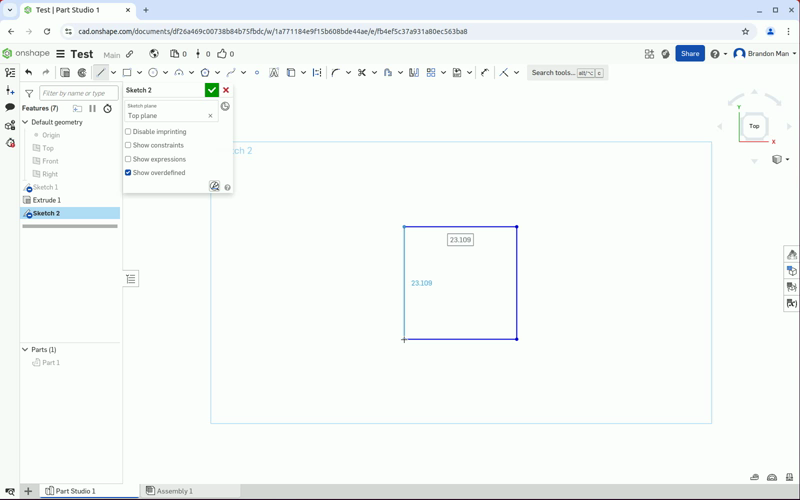
key_up(shift)
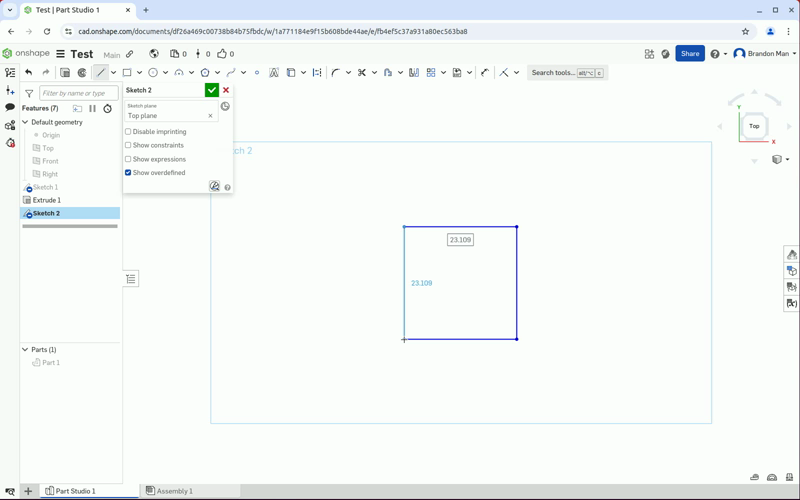
click(404, 339)
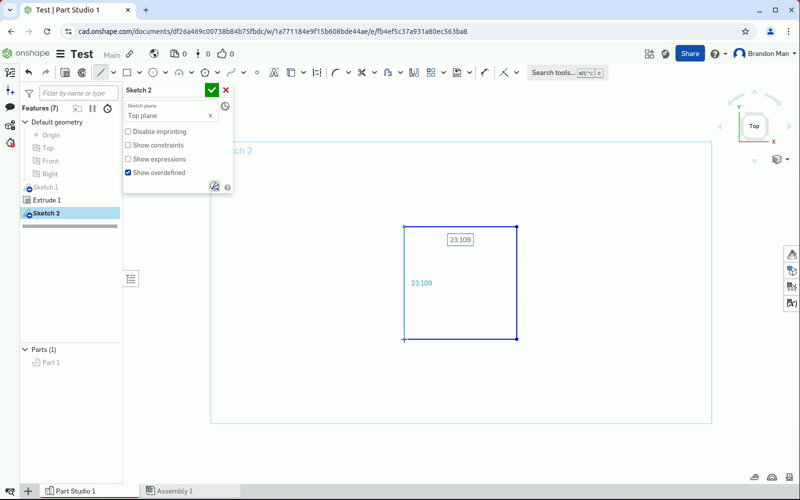
key(esc)
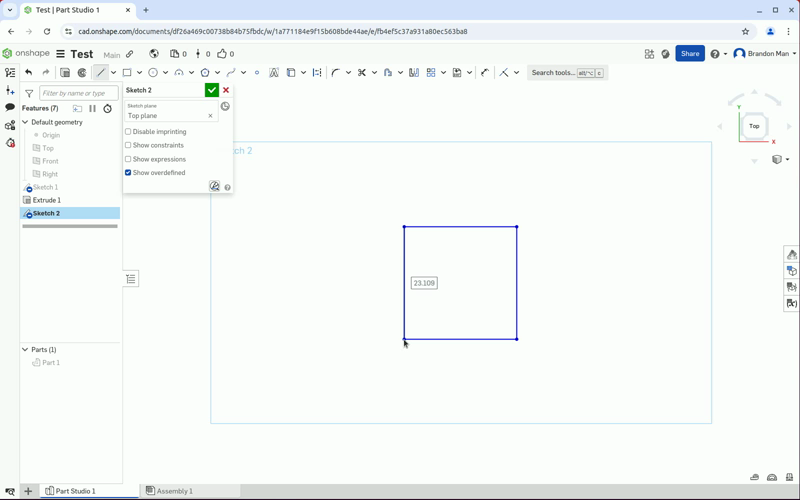
key(l)
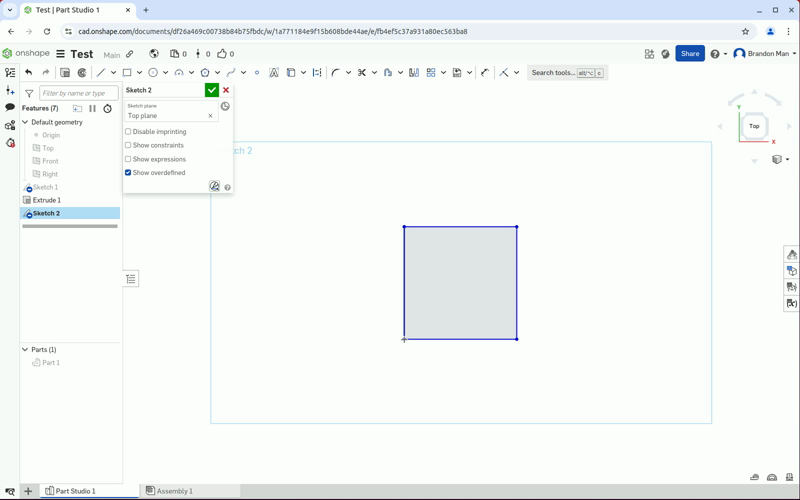
key_down(shift)
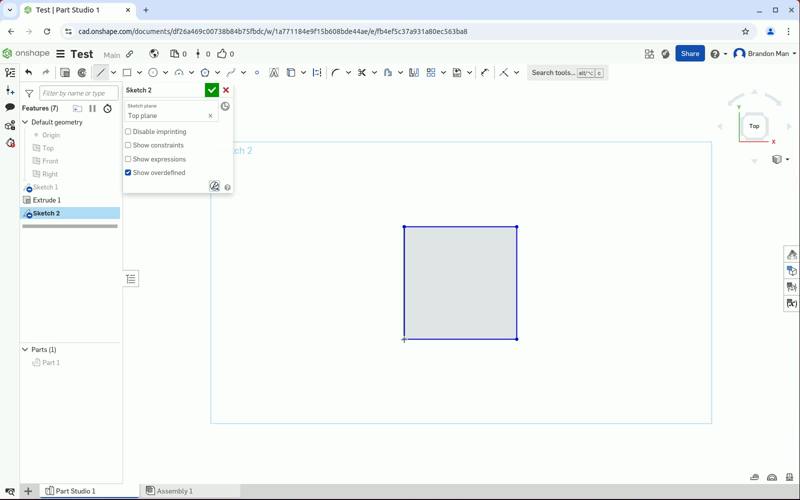
mouse_move(416, 327)
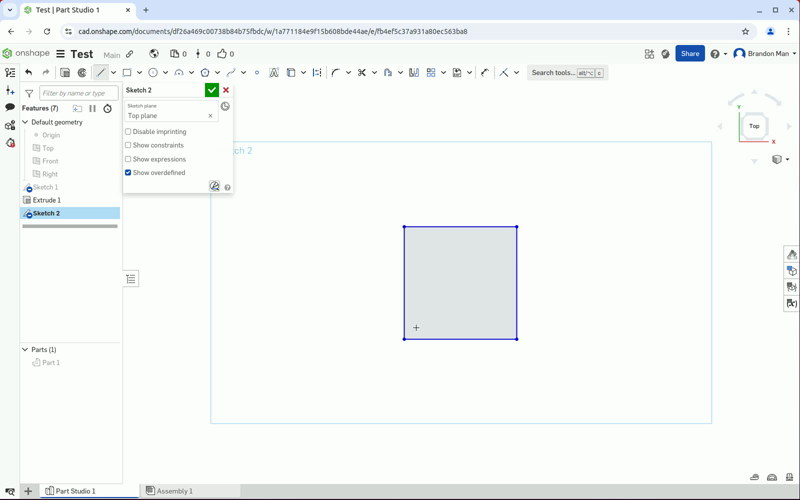
click(416, 327)
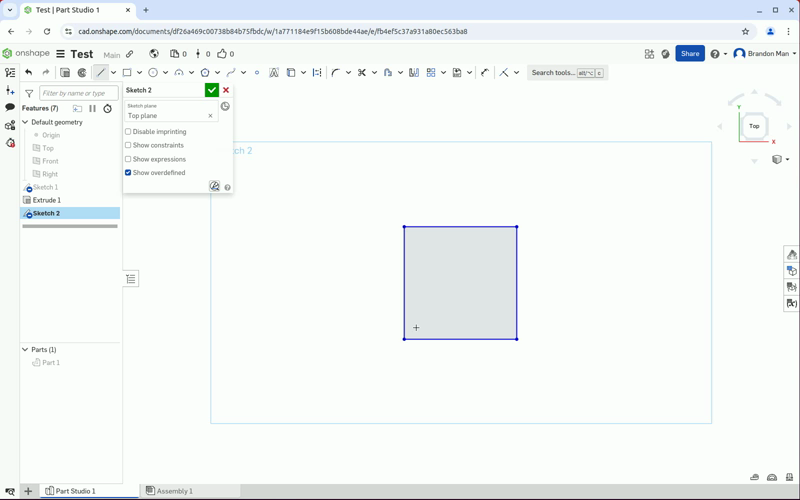
key_up(shift)
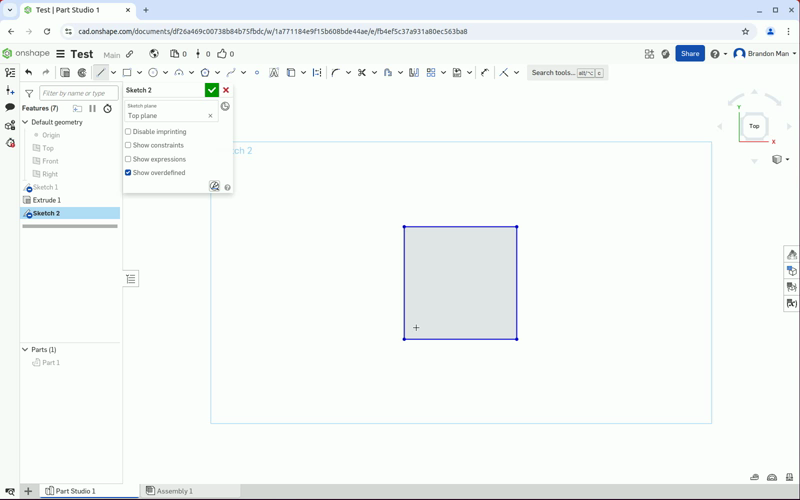
key_down(shift)
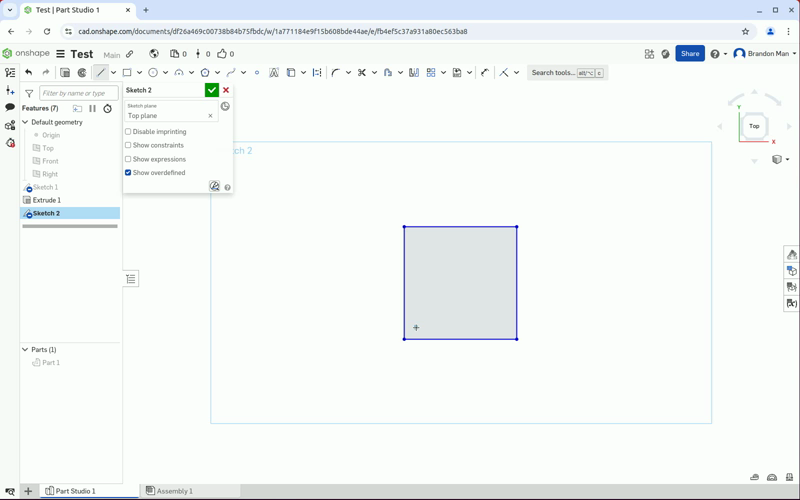
mouse_move(506, 327)
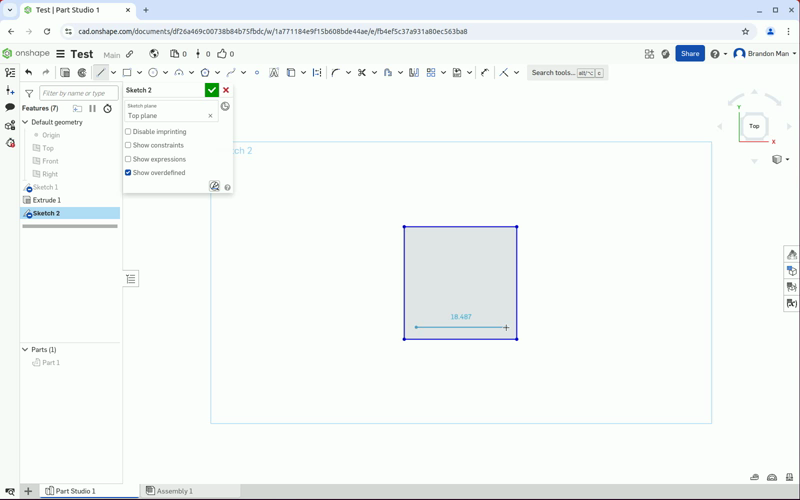
click(506, 327)
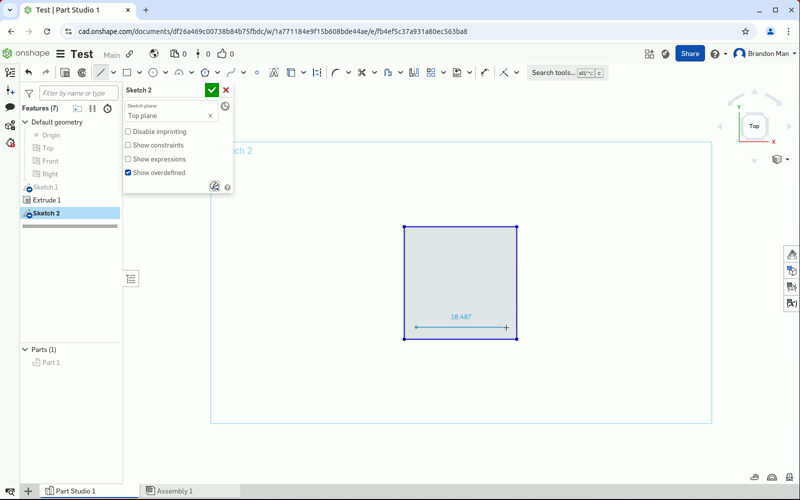
key_up(shift)
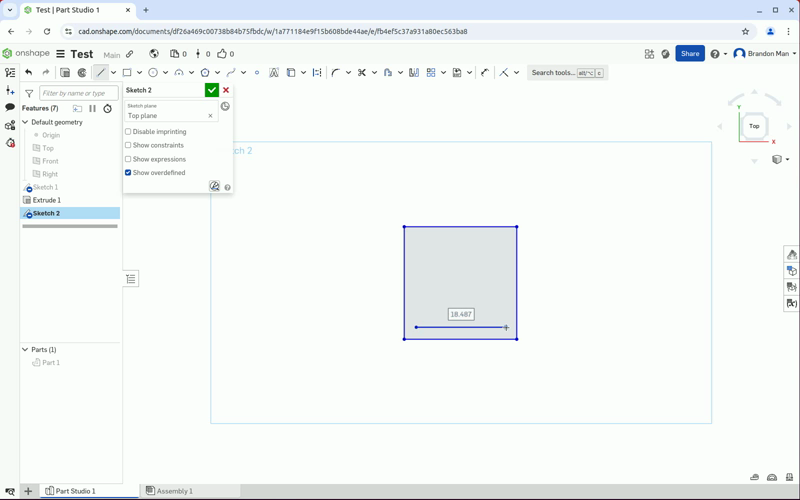
key_down(shift)
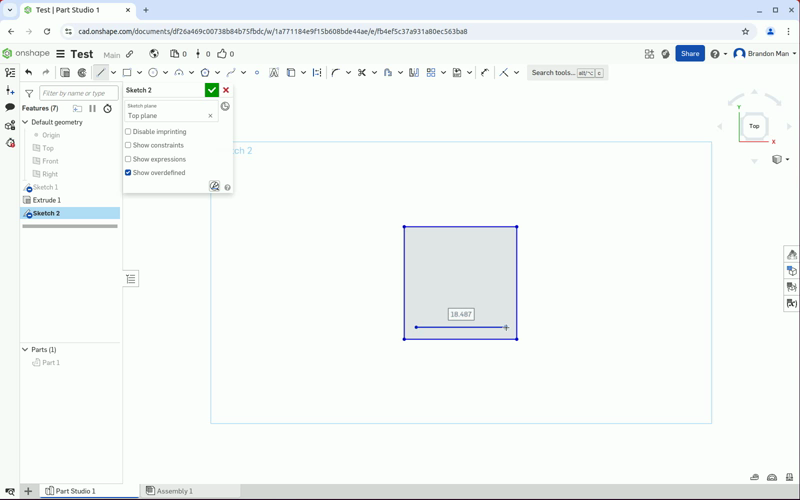
mouse_move(506, 237)
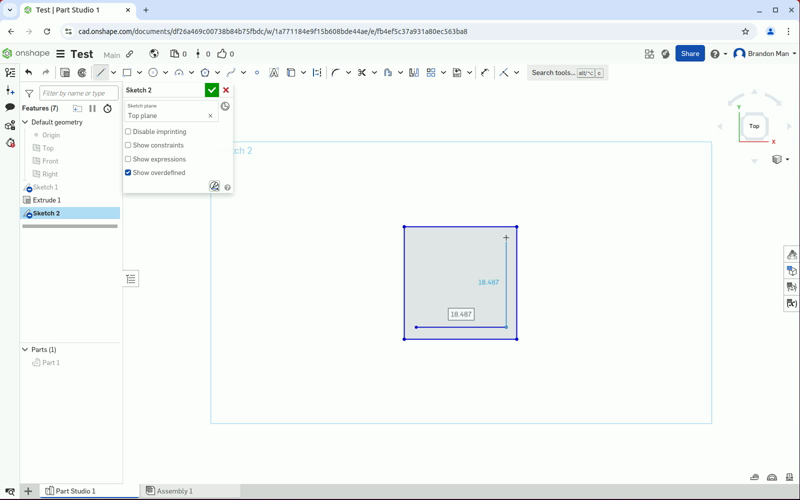
click(506, 237)
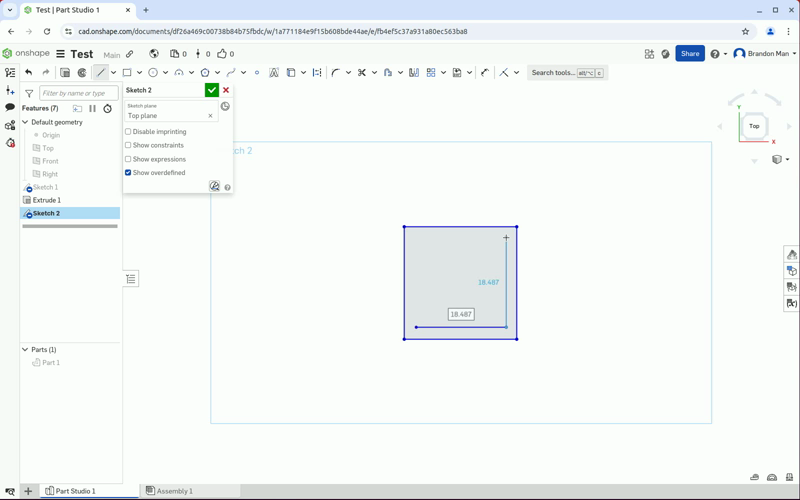
key_up(shift)
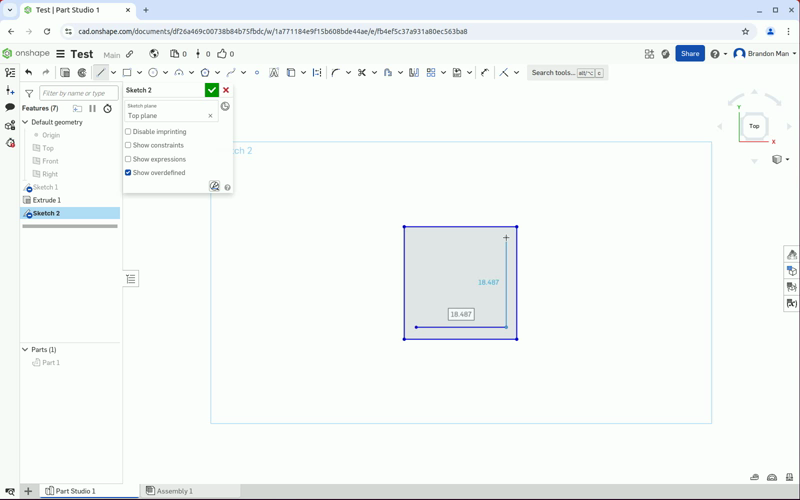
key_down(shift)
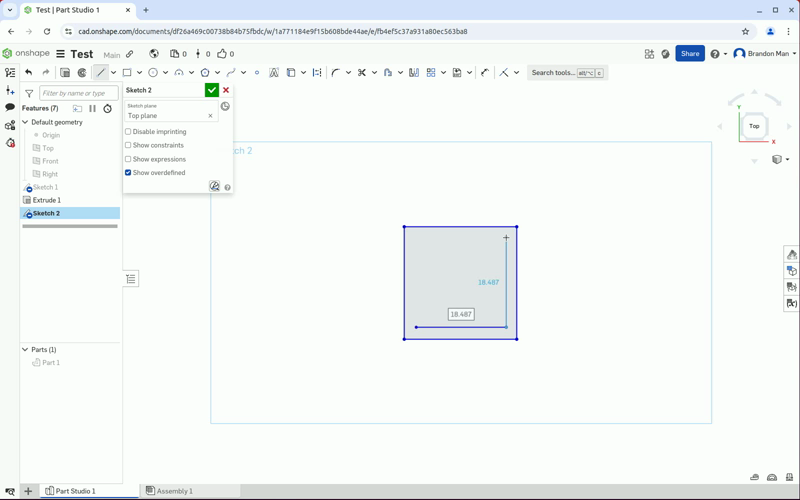
mouse_move(416, 237)
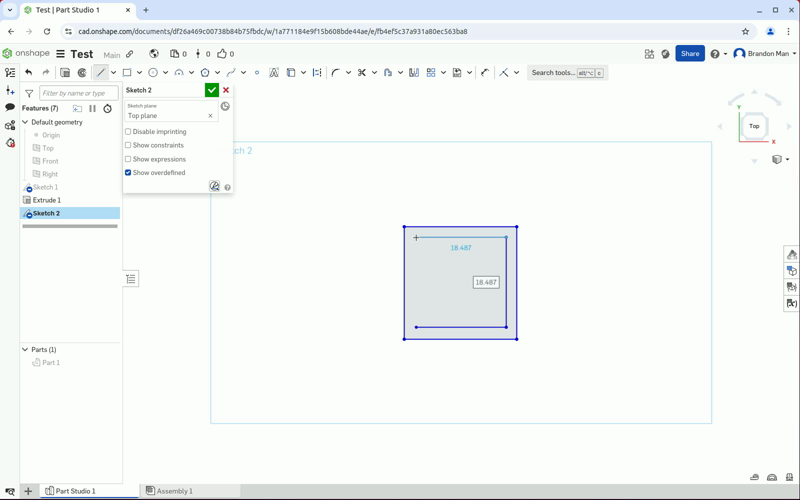
click(416, 237)
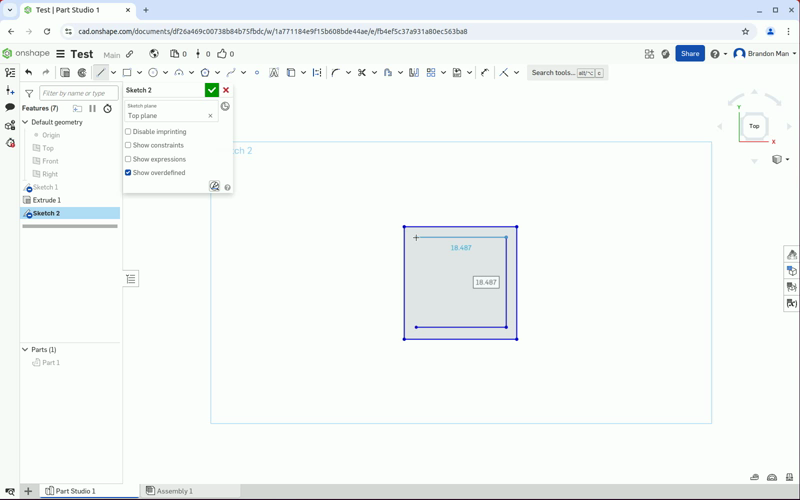
key_up(shift)
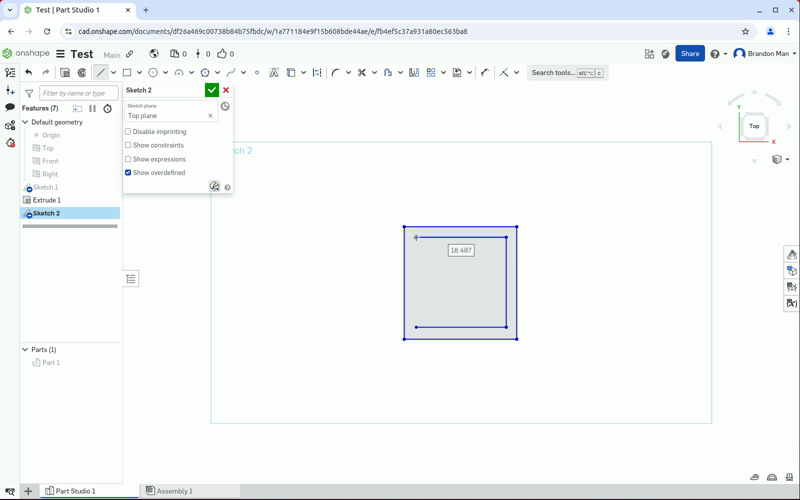
key_down(shift)
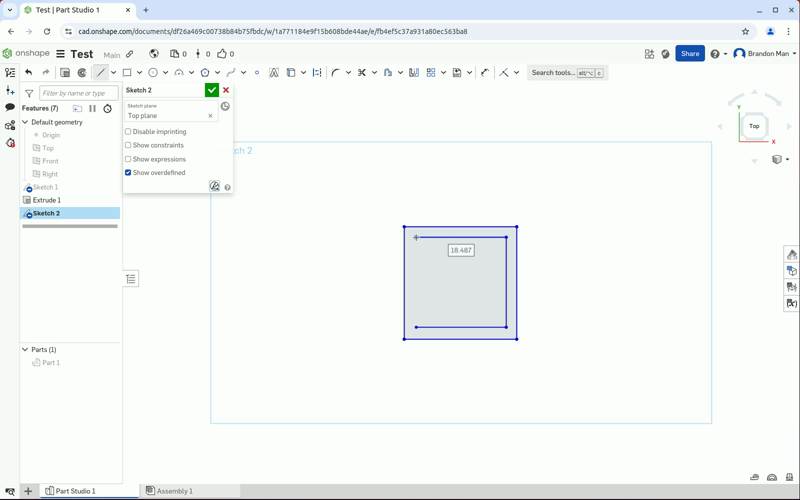
mouse_move(416, 327)
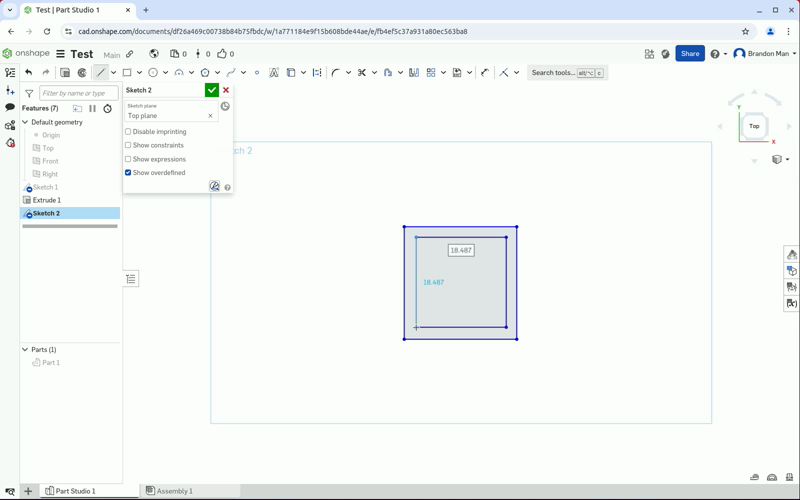
key_up(shift)
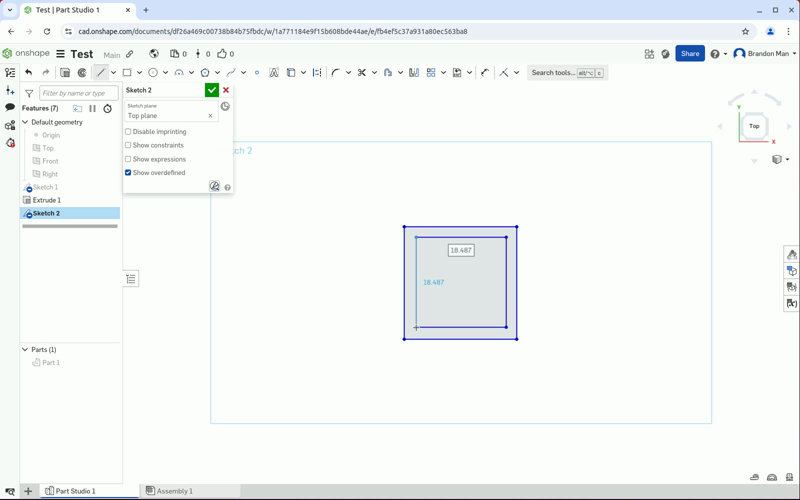
click(416, 327)
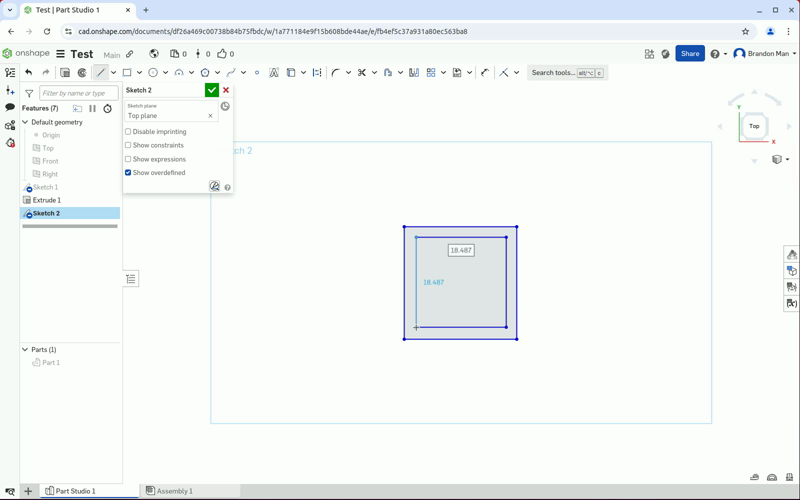
key(esc)
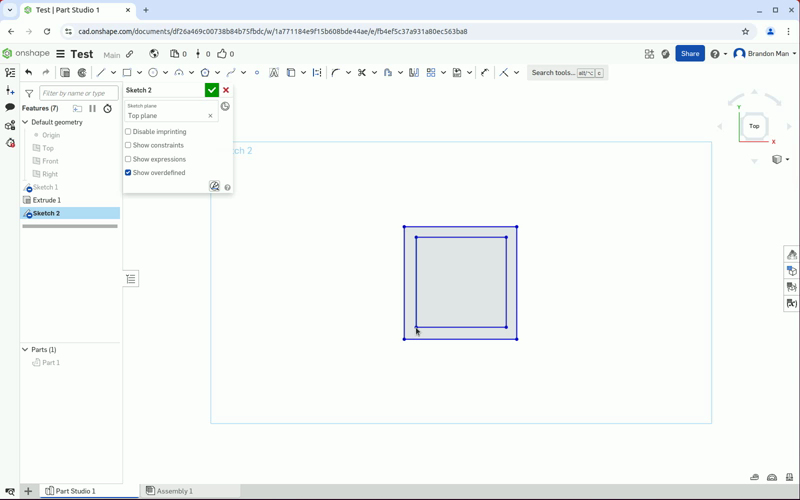
mouse_move(443, 330)
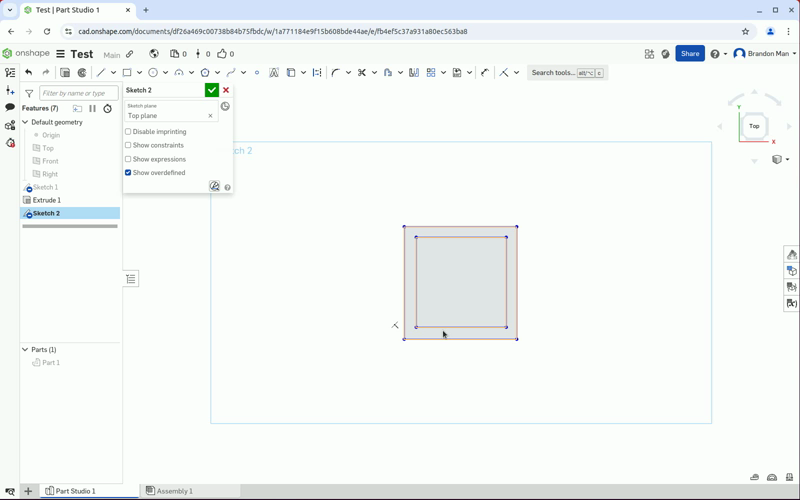
click(443, 330)
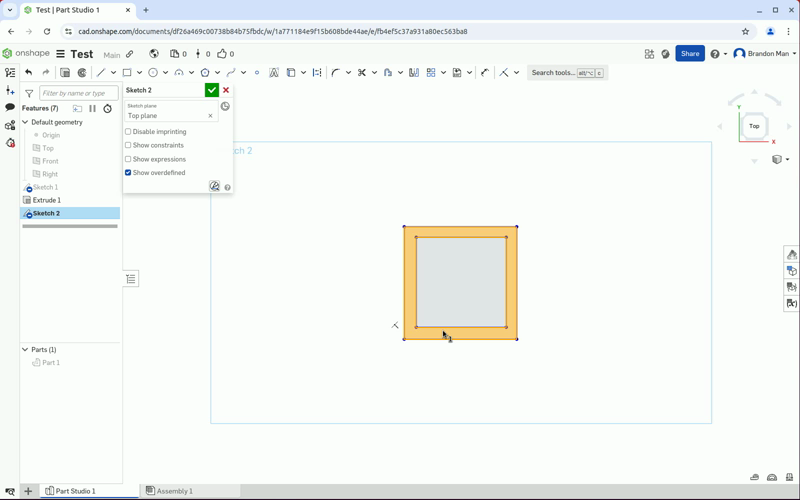
mouse_move(73, 352)
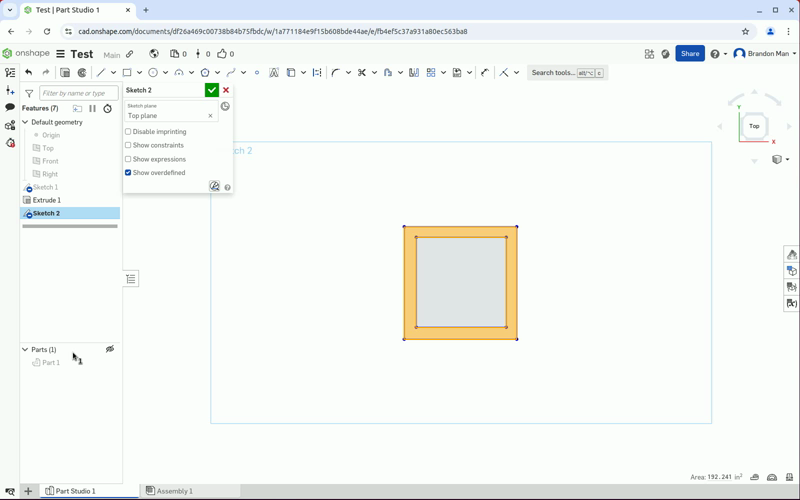
key(shift+y)
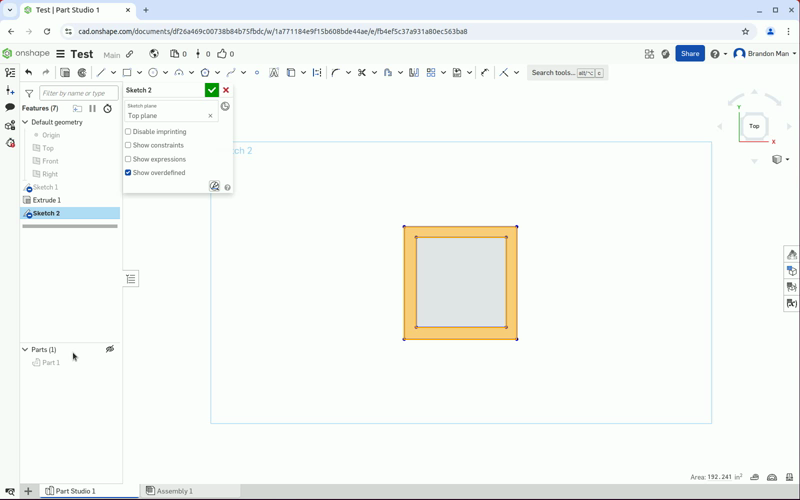
key(shift+e)
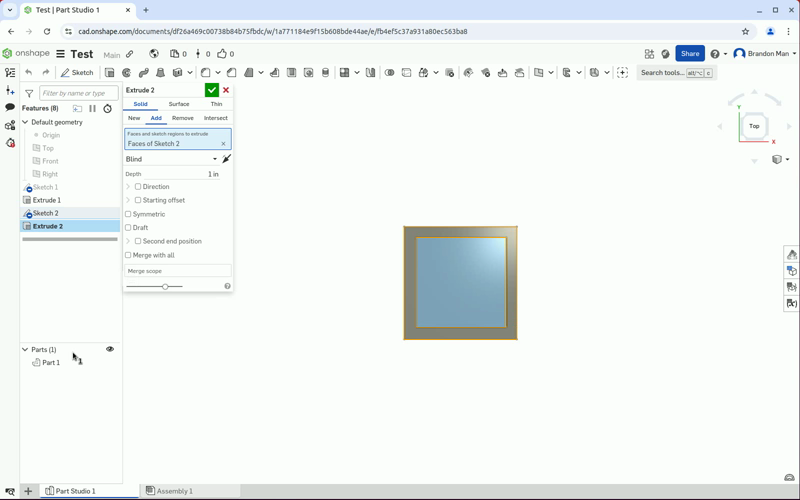
mouse_move(143, 106)
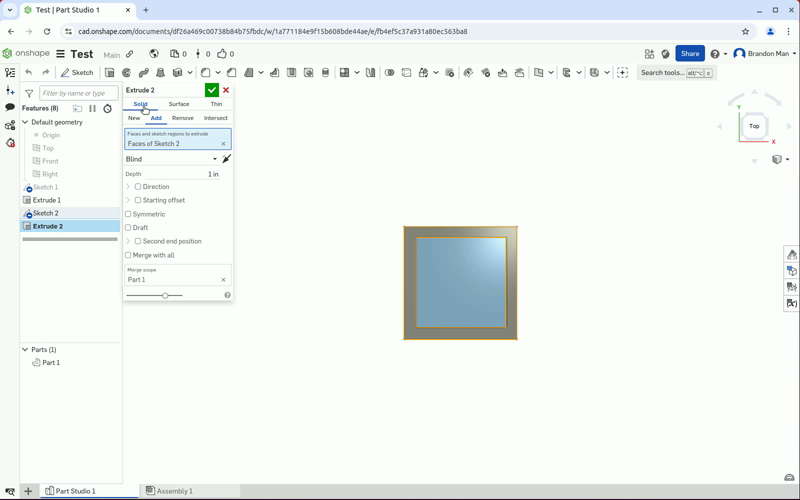
click(143, 106)
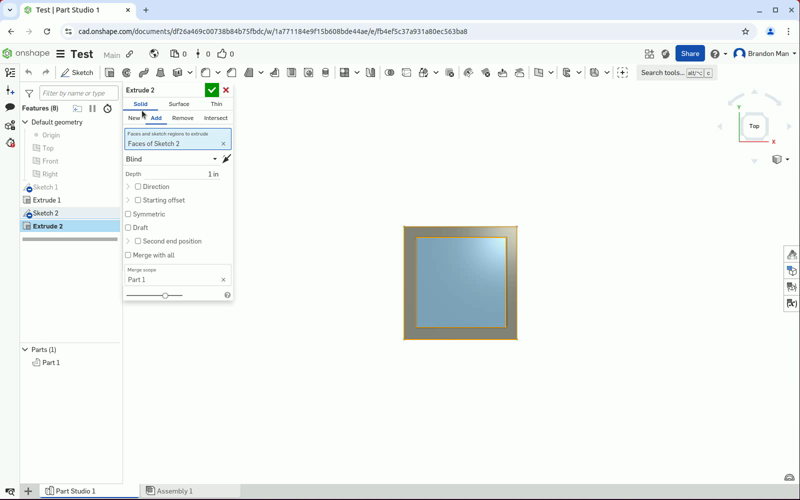
mouse_move(137, 120)
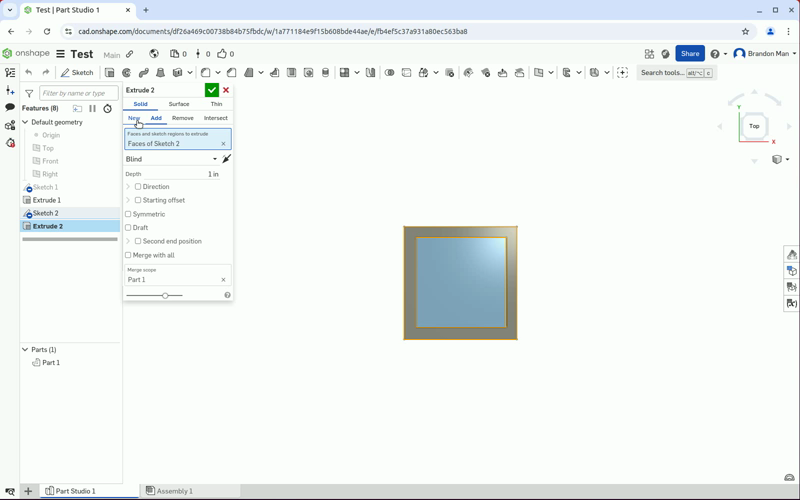
click(137, 120)
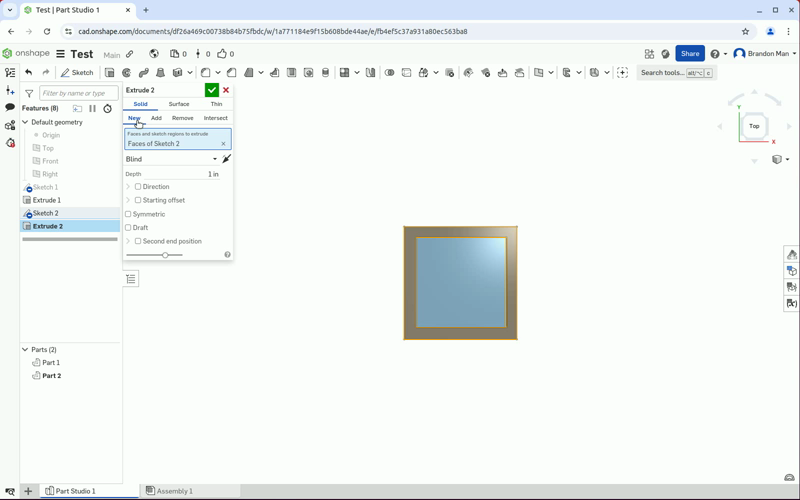
key(tab, 4)
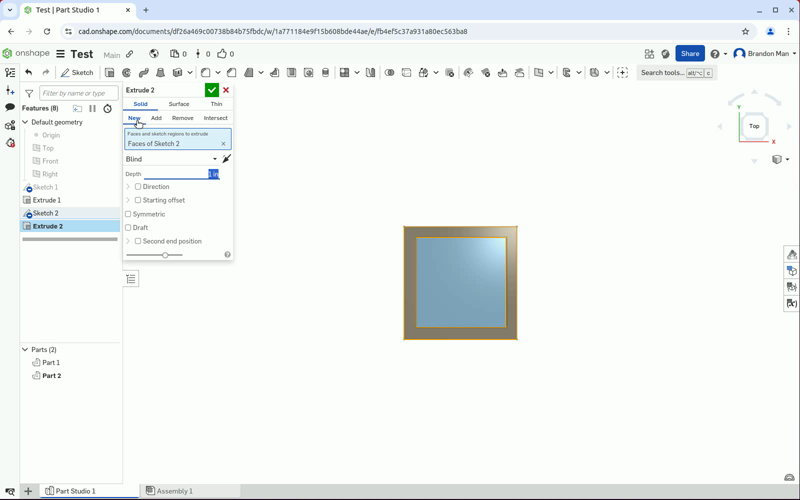
text(23.108)
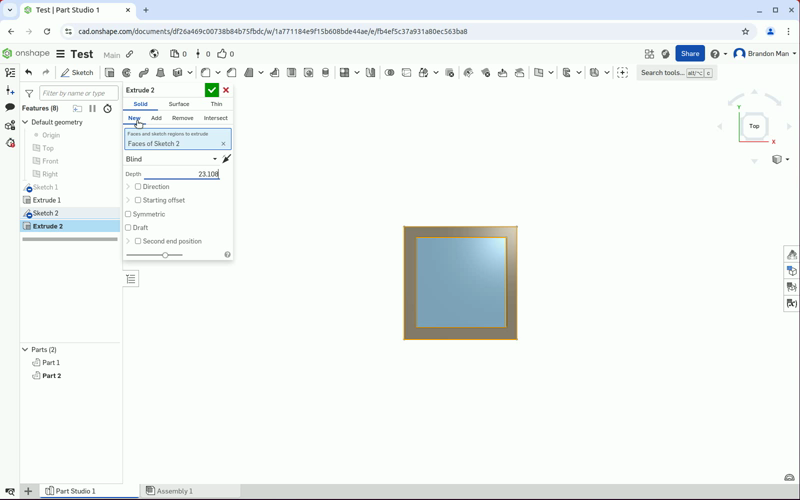
key(enter)
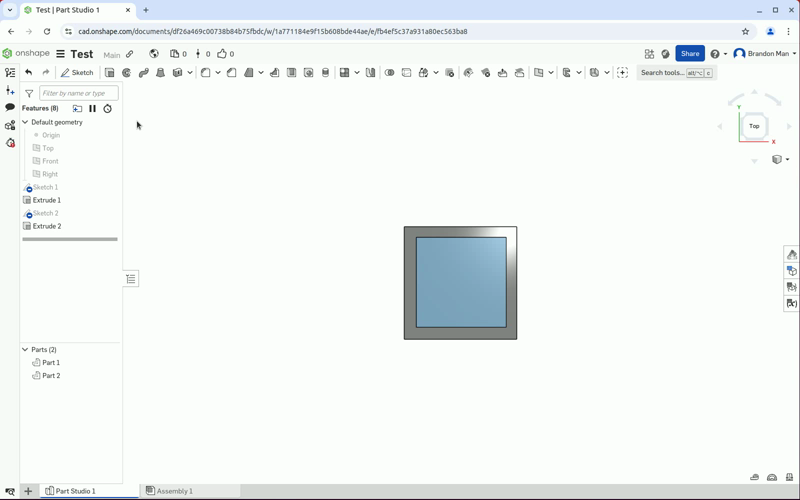
key(shift+h)
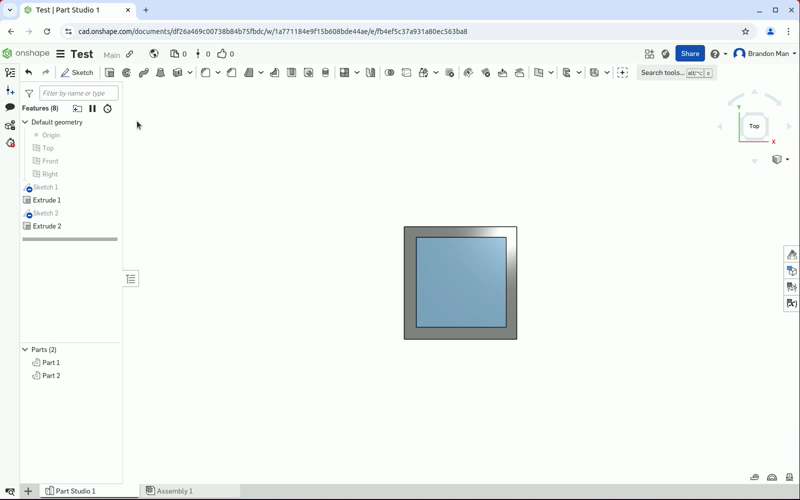
key(shift+h)
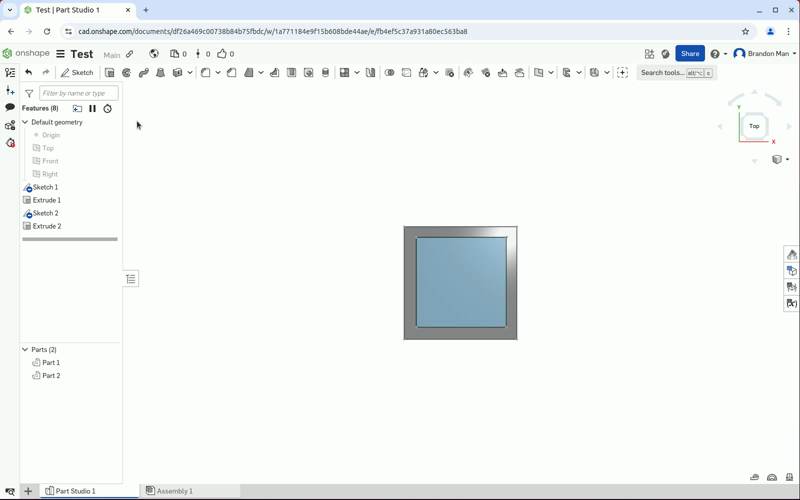
key(shift+7)
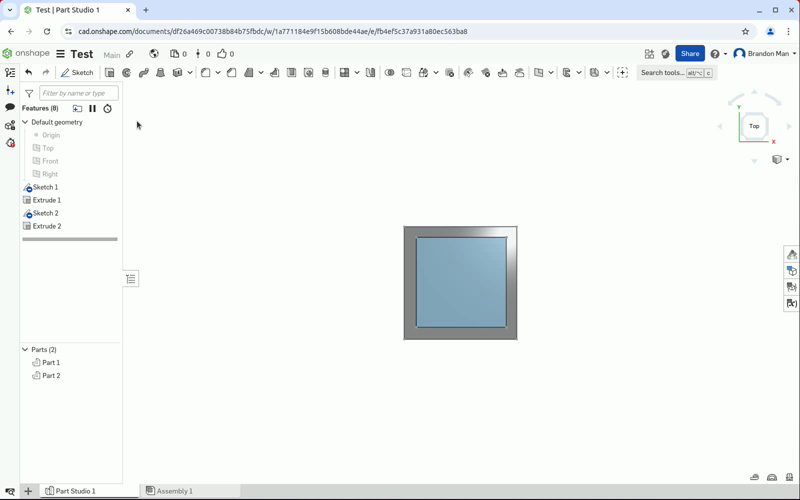
key(up, 3)
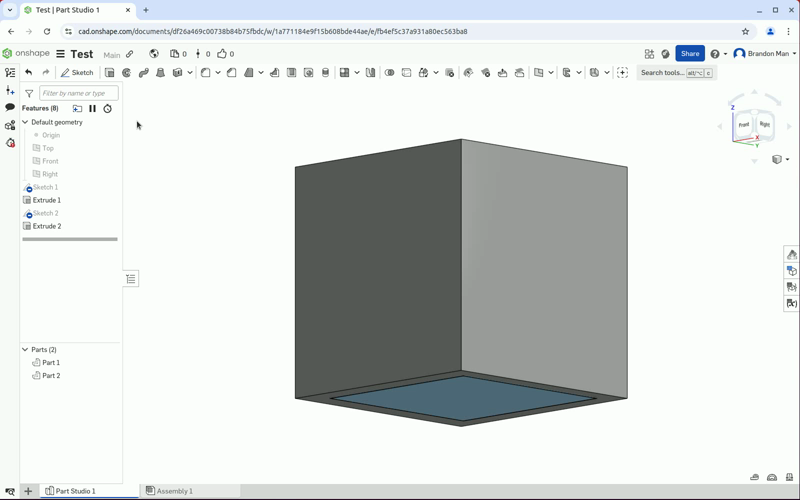
key(left, 3)
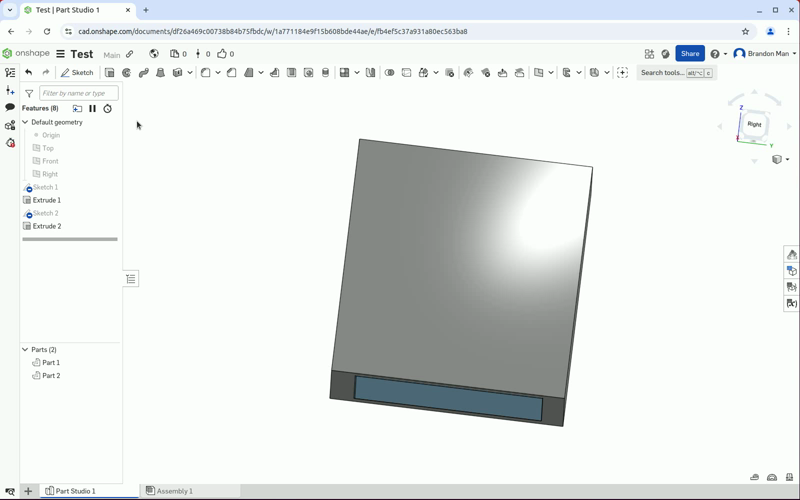
key(right, 3)
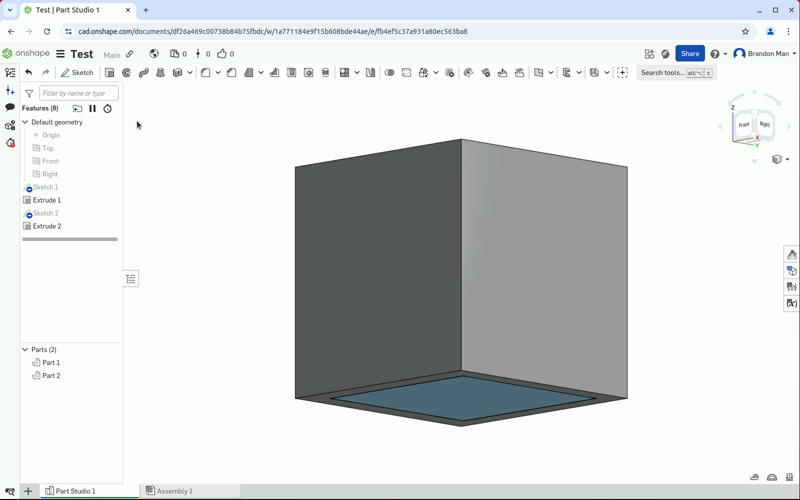
key(down, 3)
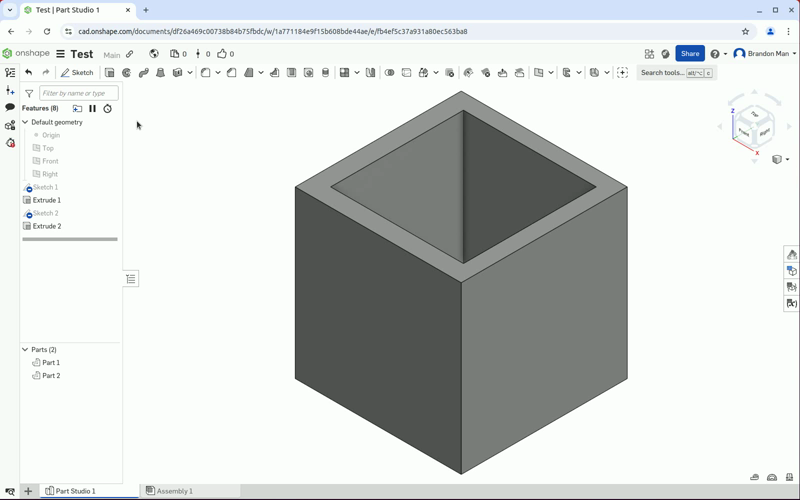
mouse_move(73, 189)
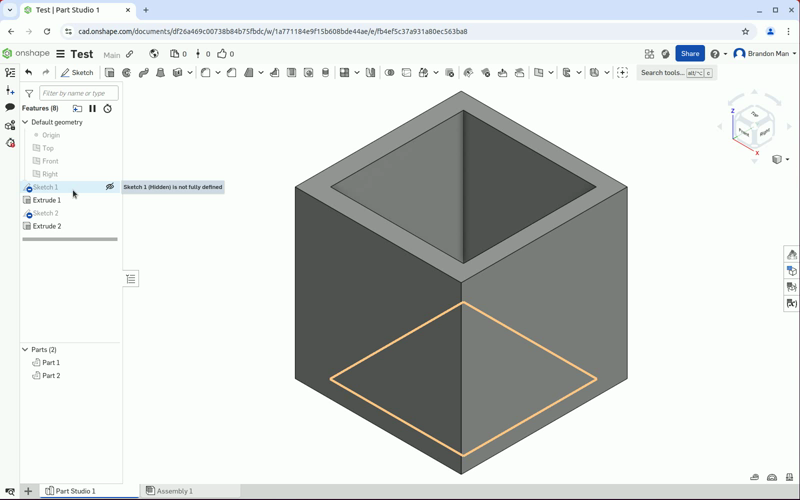
click(73, 189)